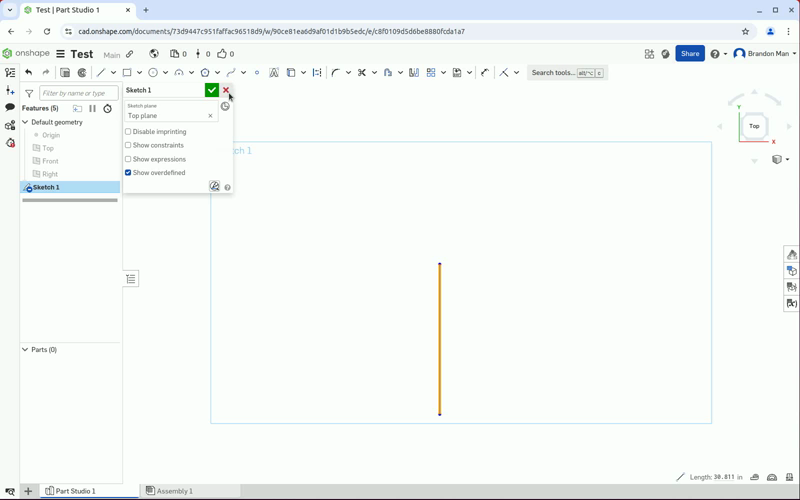
key(shift+h)
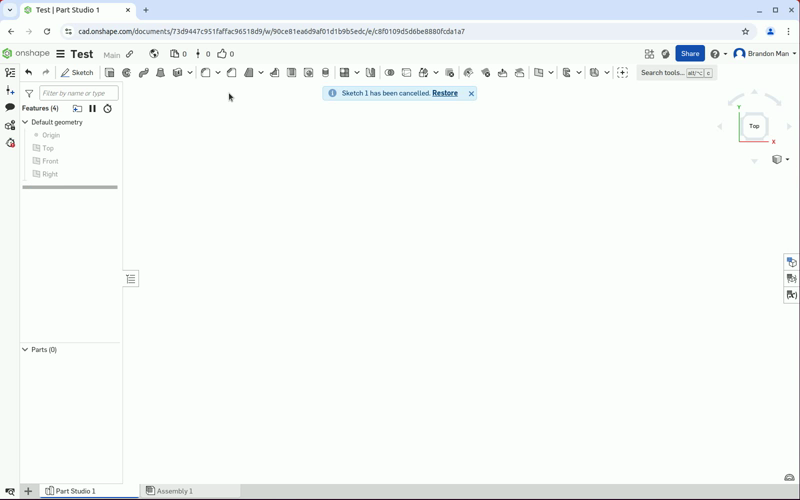
mouse_move(73, 352)
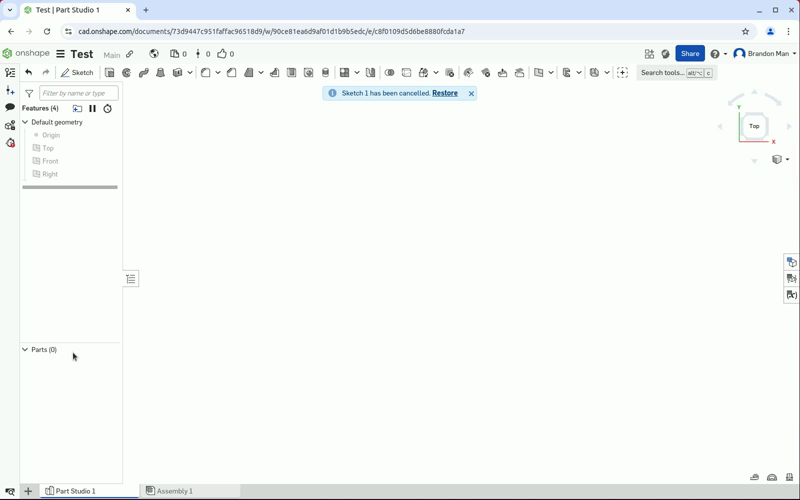
key(y)
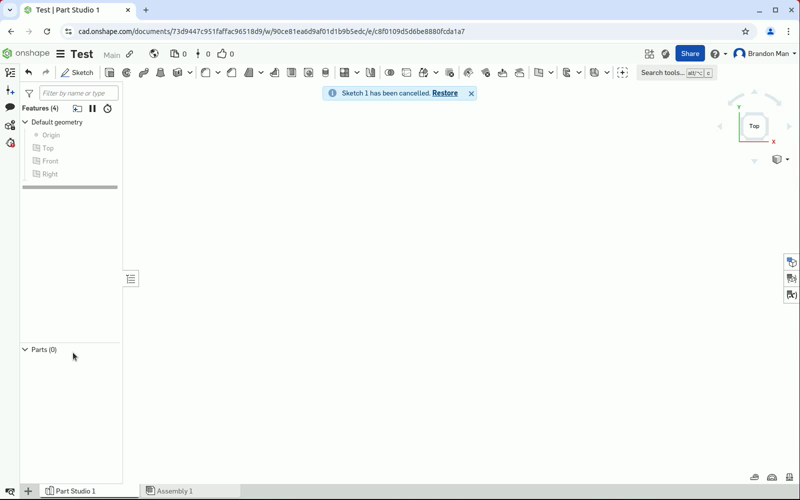
key(shift+p)
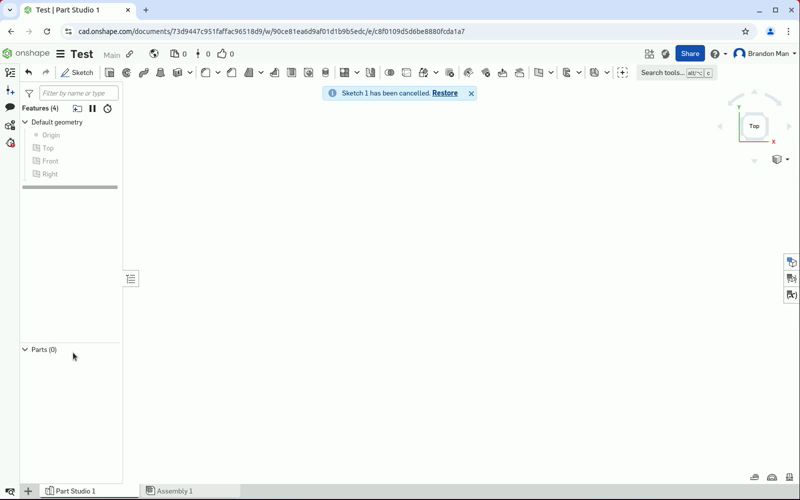
key(space)
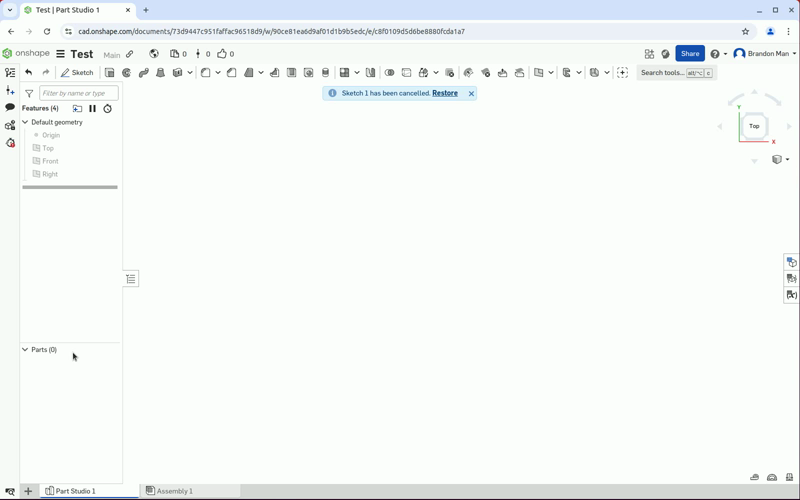
key_down(shift)
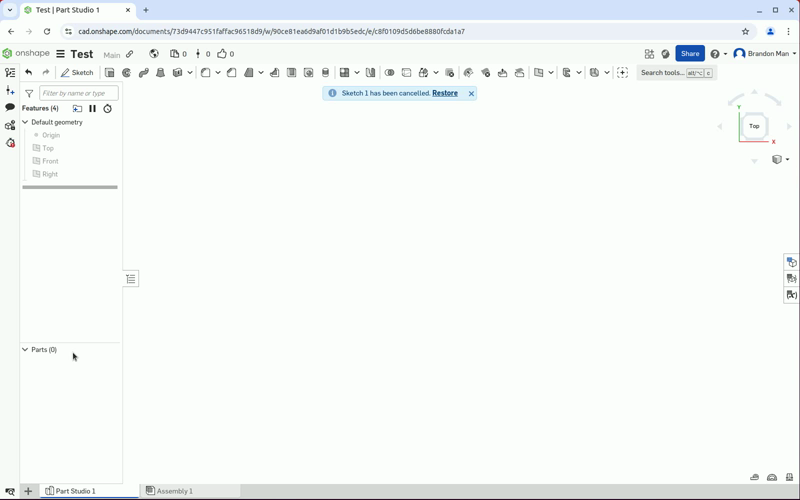
key(up)
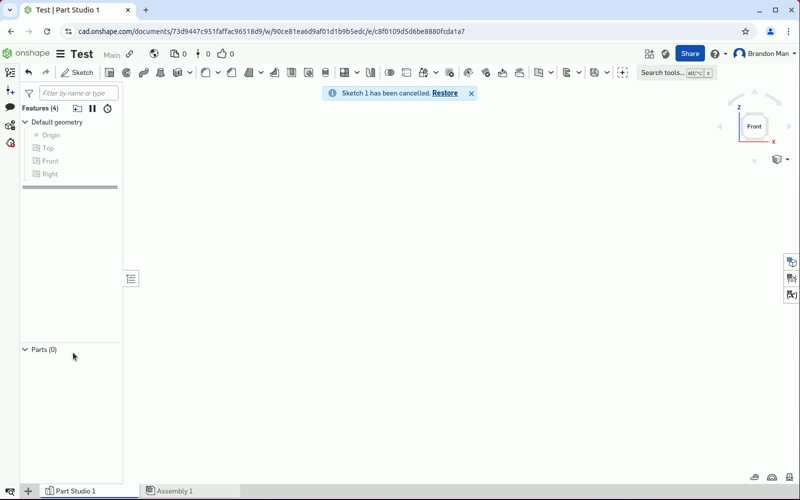
key_up(shift)
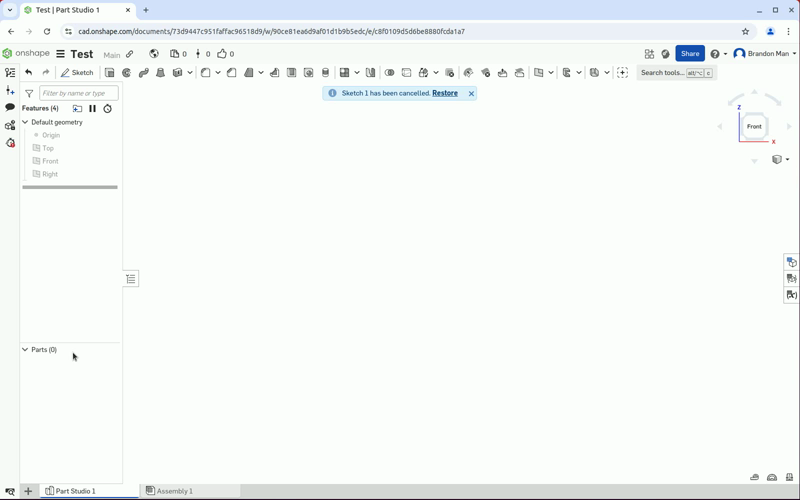
key(space)
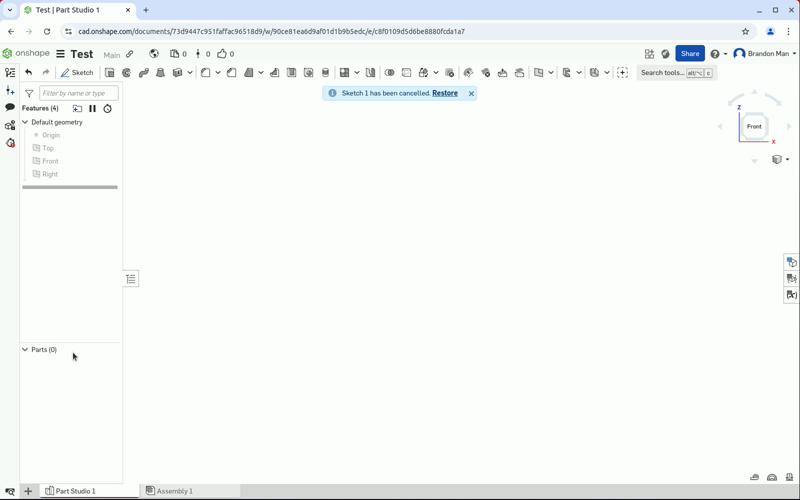
key_down(shift)
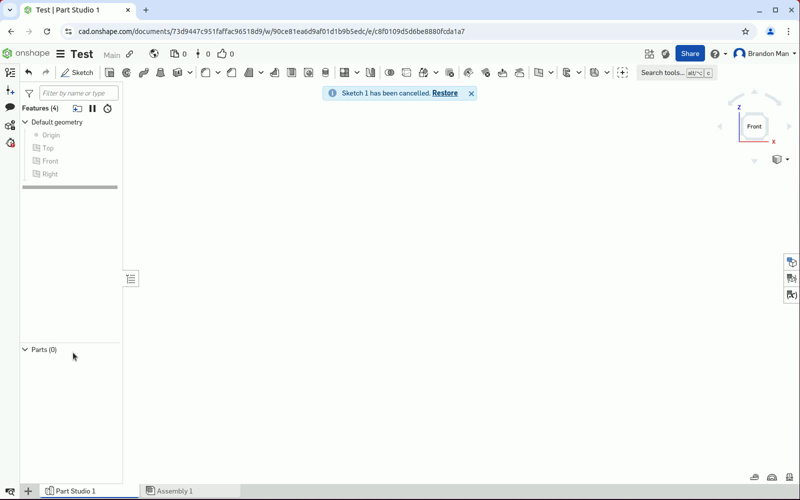
key(left)
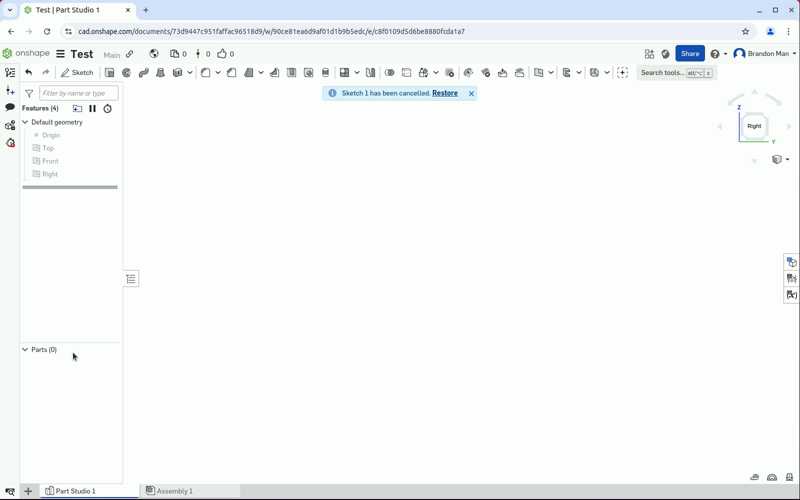
key_up(shift)
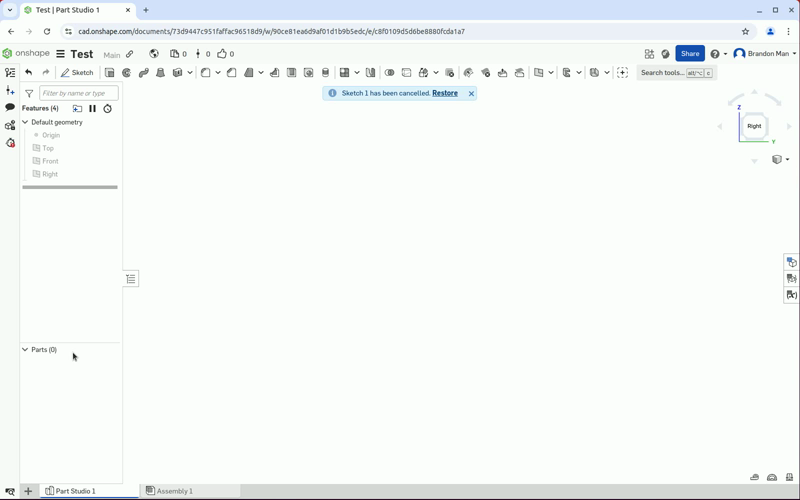
mouse_move(73, 352)
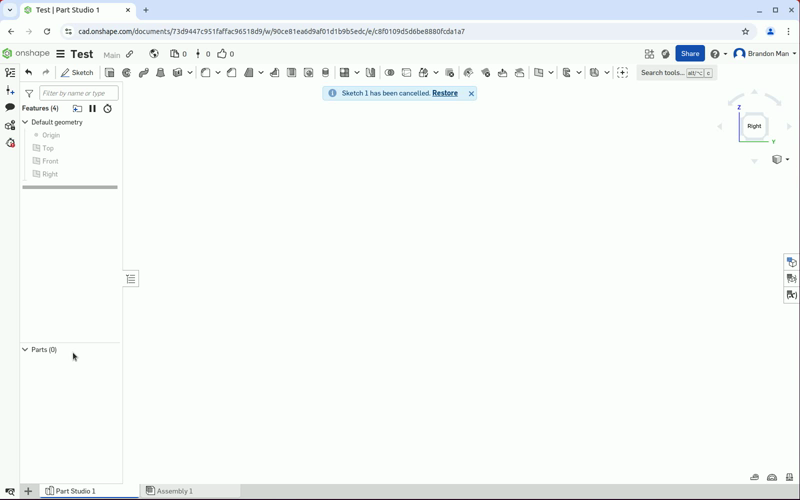
key(shift+y)
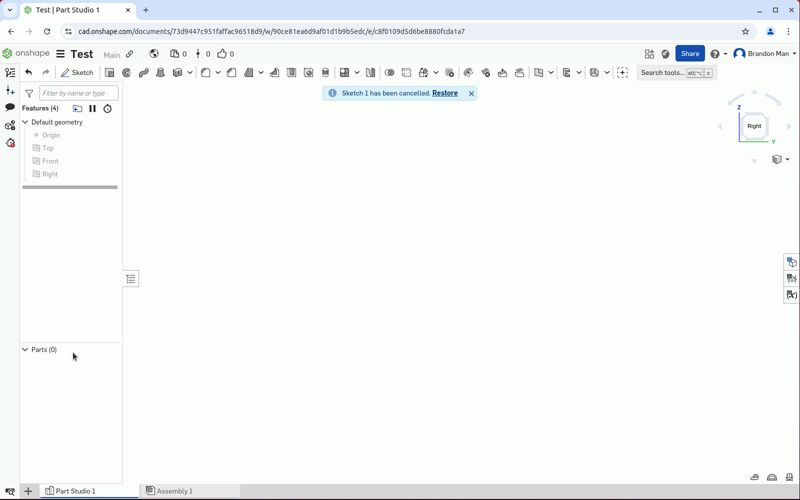
key(shift+s)
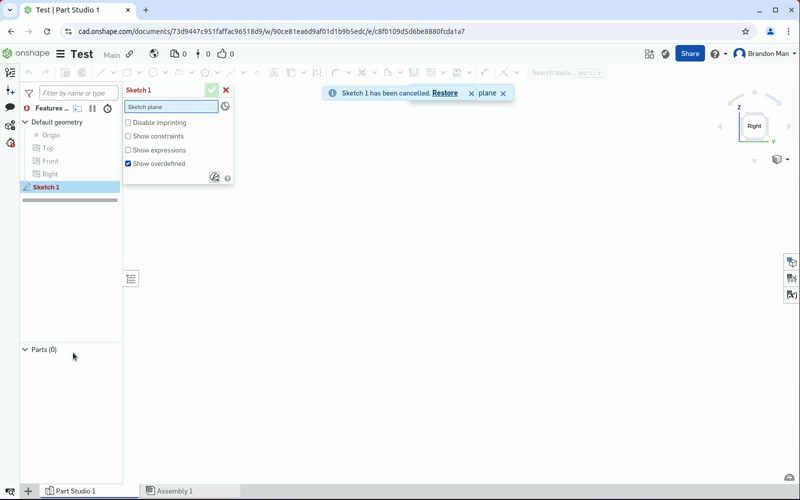
mouse_move(73, 176)
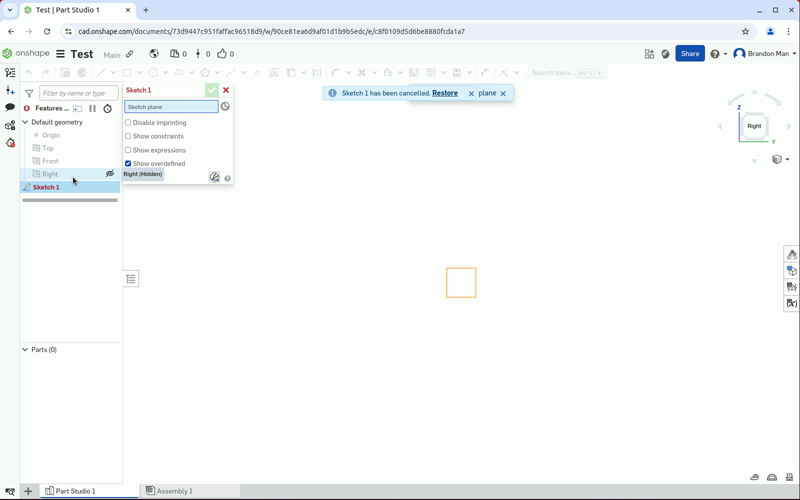
click(73, 176)
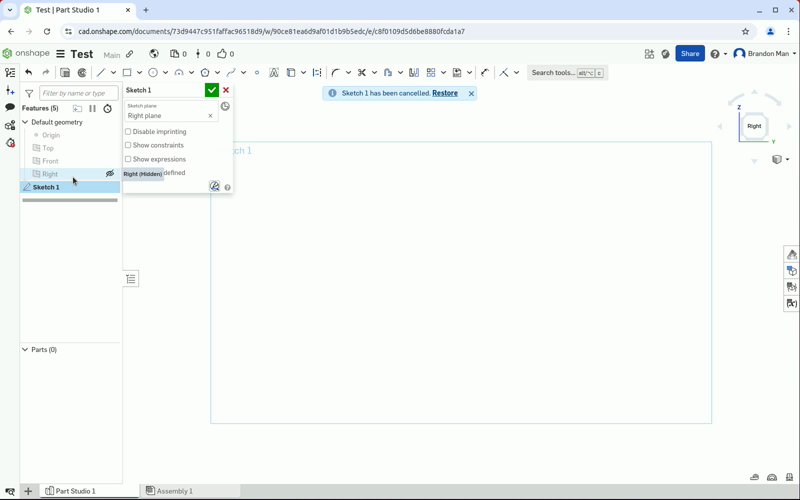
mouse_move(73, 352)
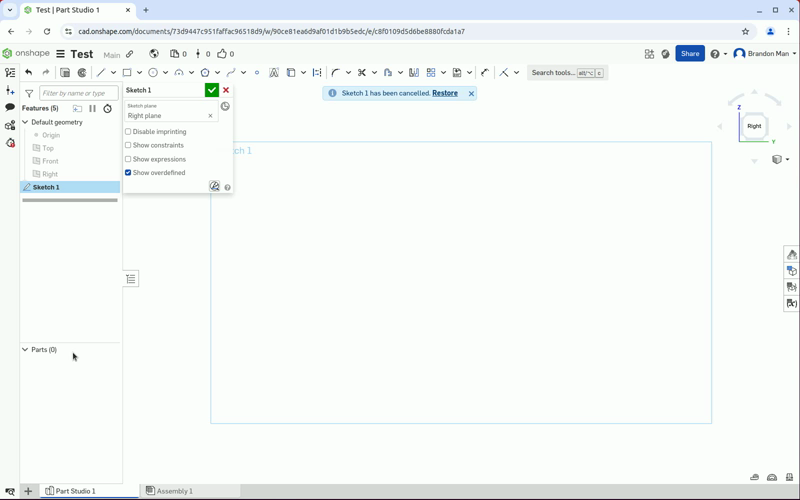
key(y)
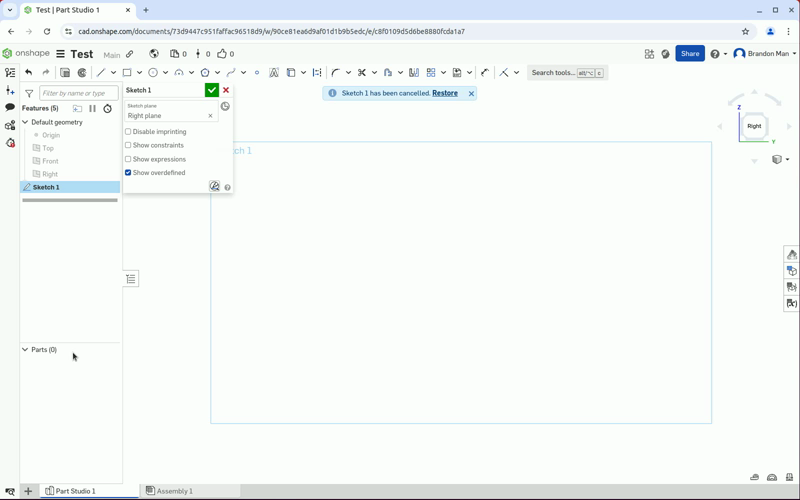
key(c)
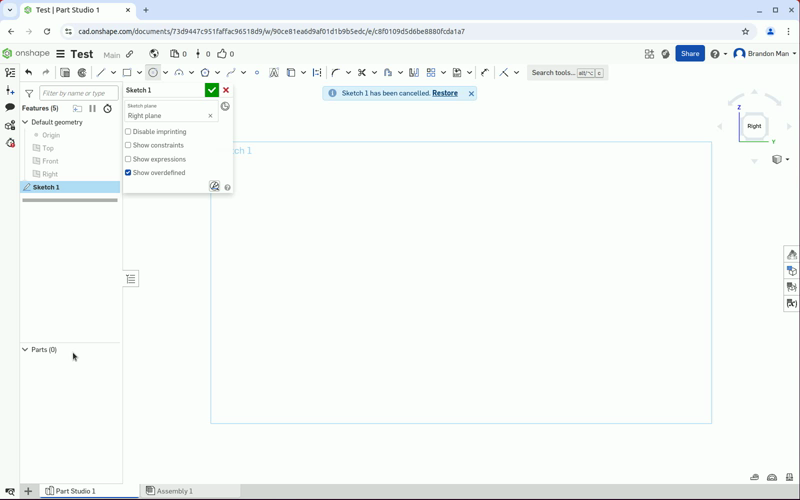
key_down(shift)
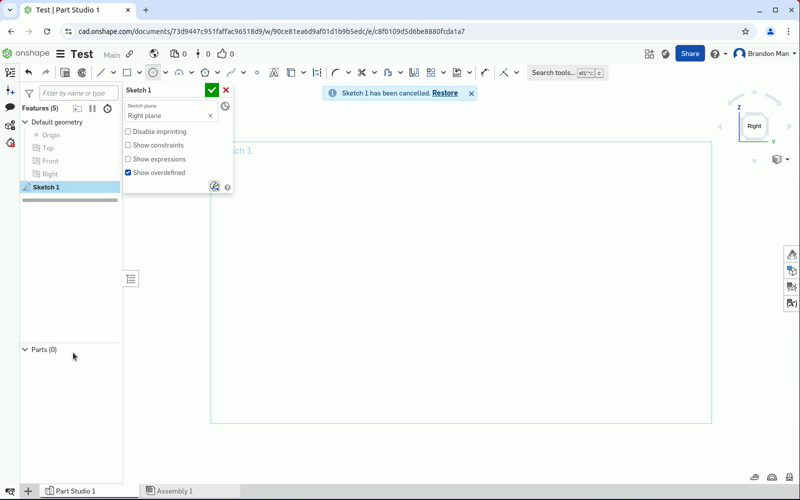
mouse_move(439, 282)
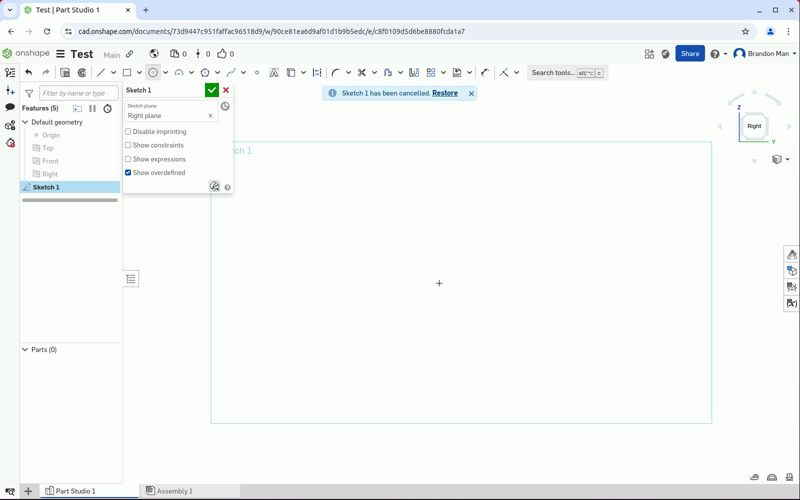
click(439, 282)
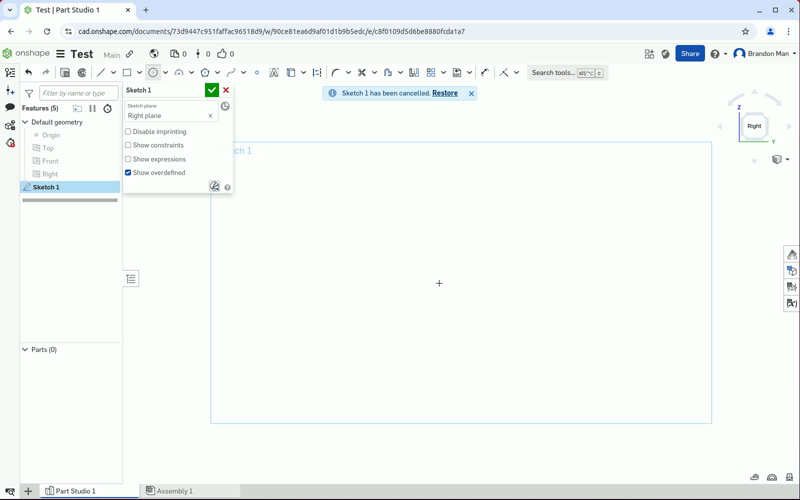
key_up(shift)
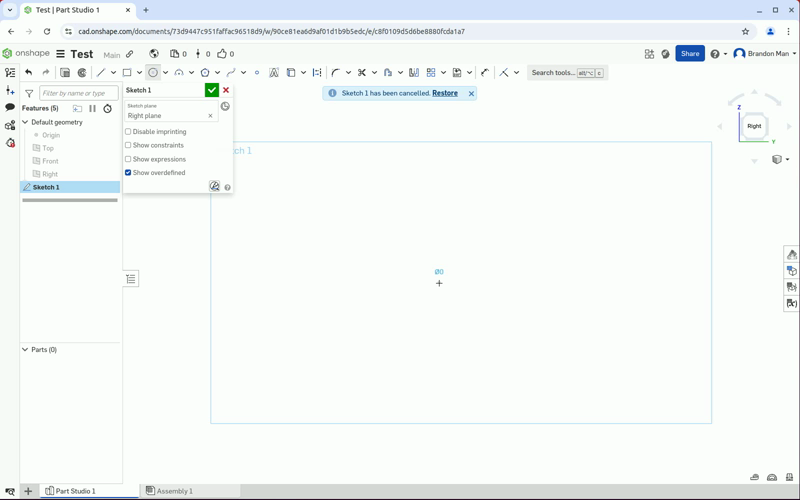
mouse_move(458, 282)
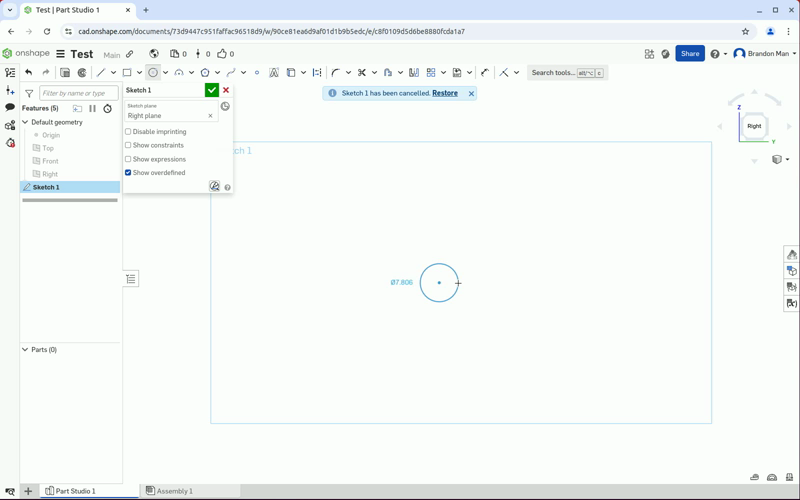
click(458, 282)
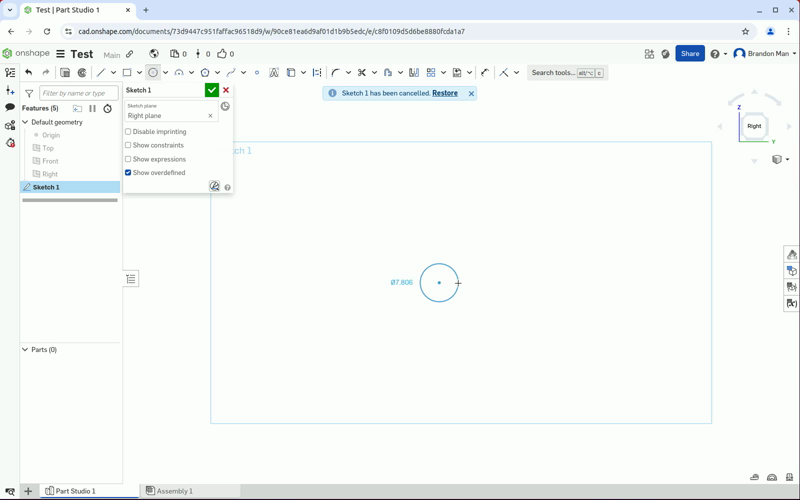
key(esc)
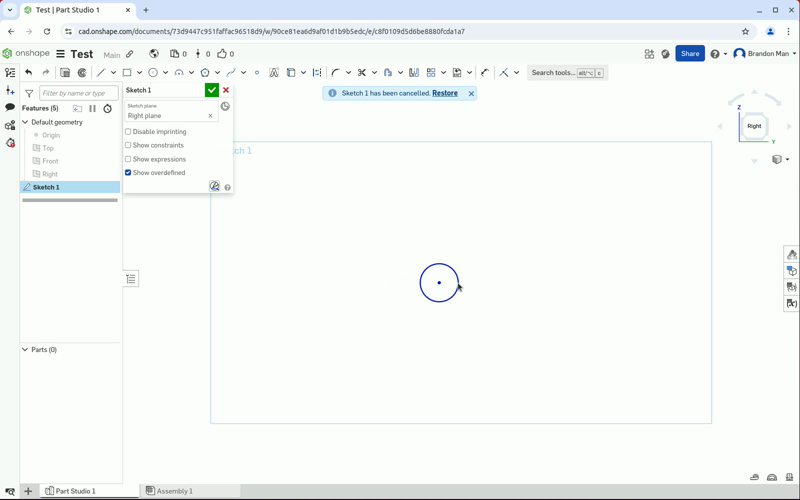
mouse_move(428, 289)
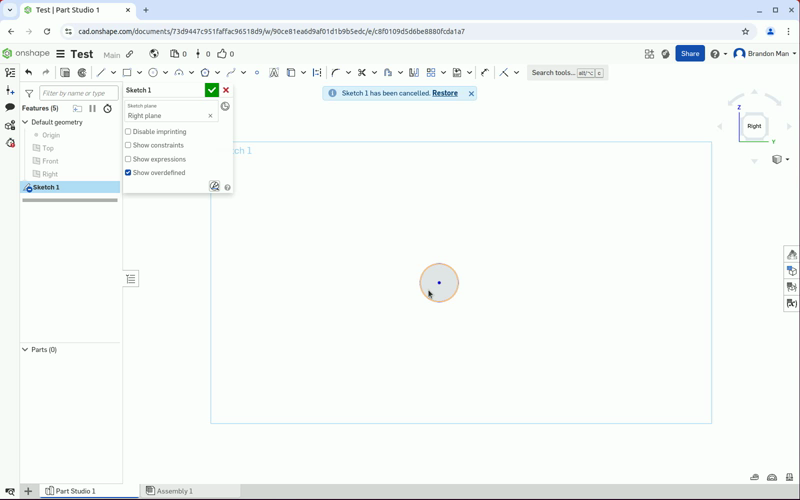
scroll(6)
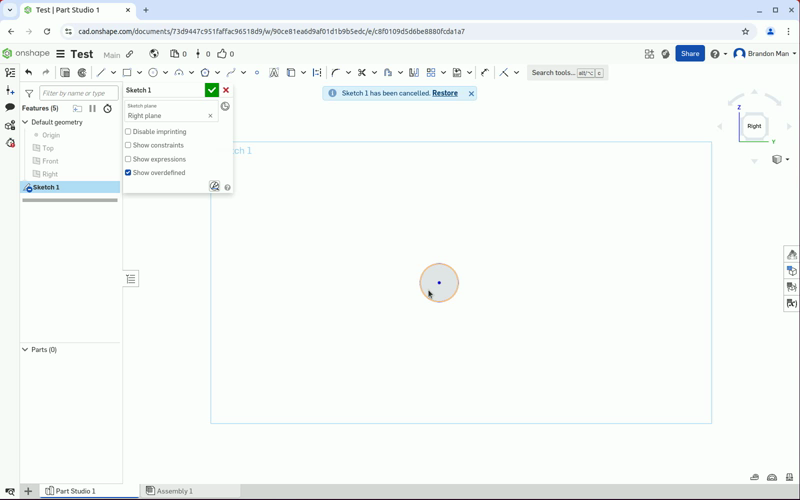
scroll(6)
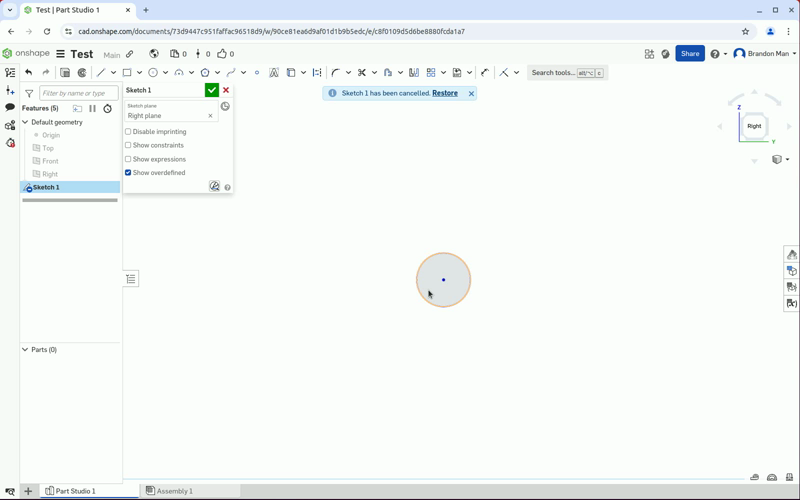
scroll(6)
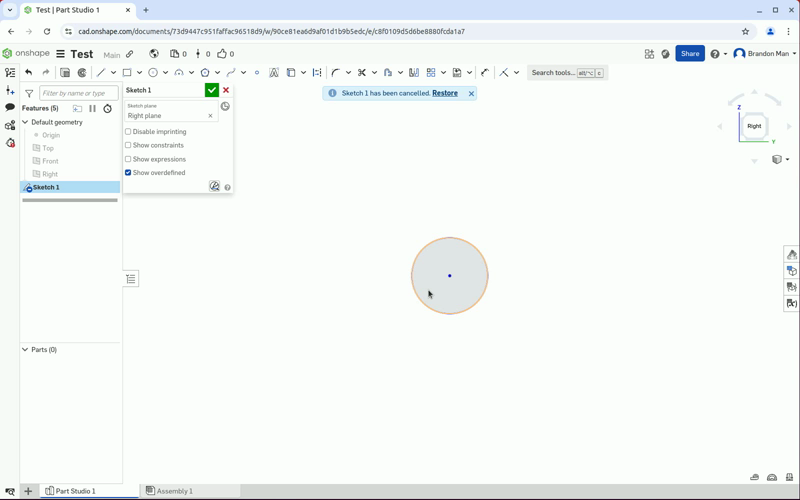
scroll(6)
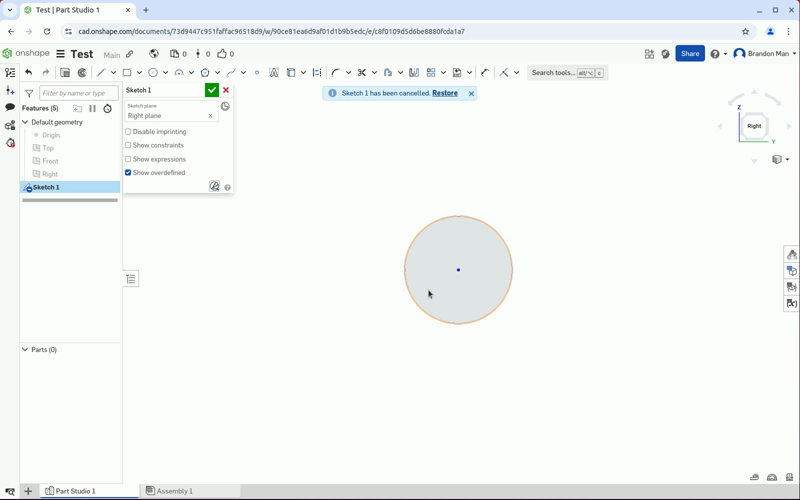
scroll(6)
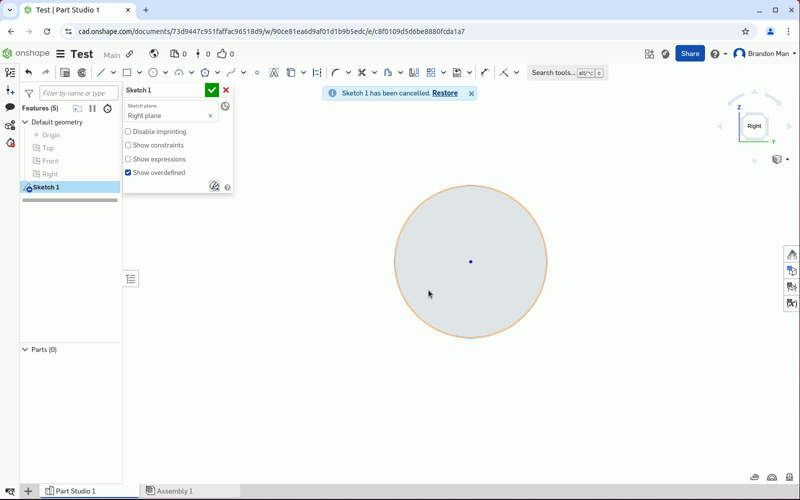
scroll(6)
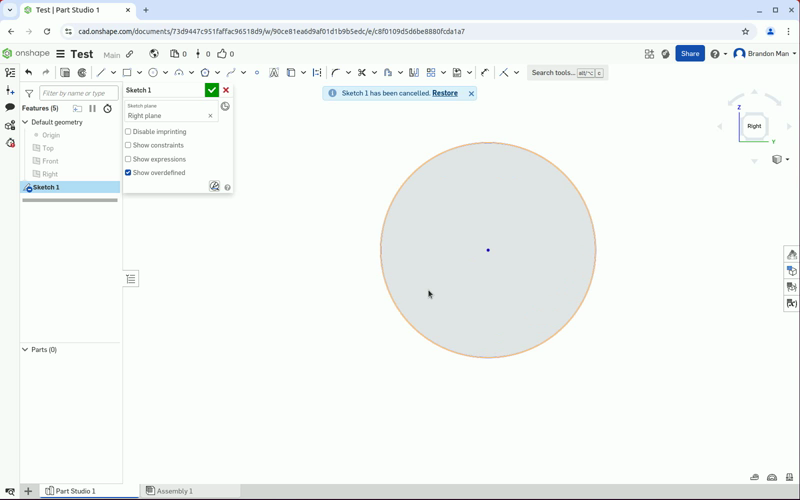
scroll(6)
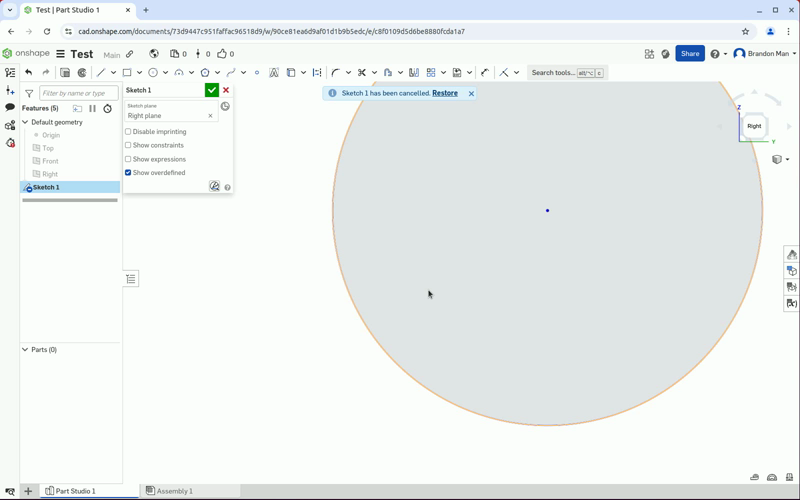
click(428, 289)
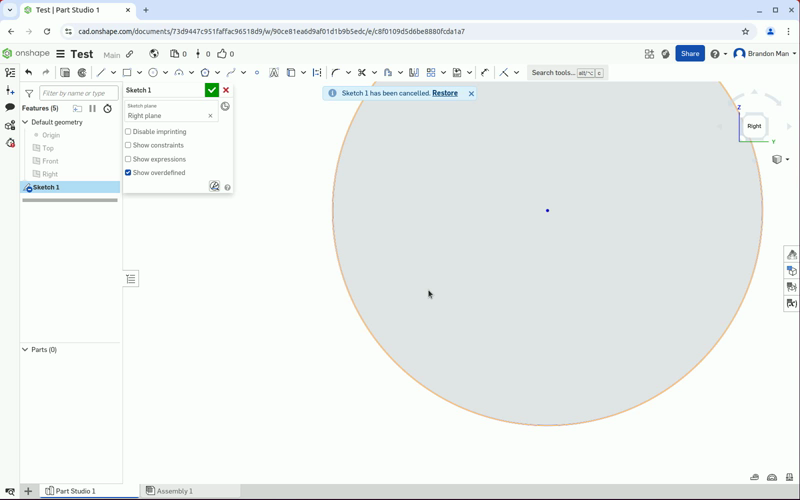
scroll(-6)
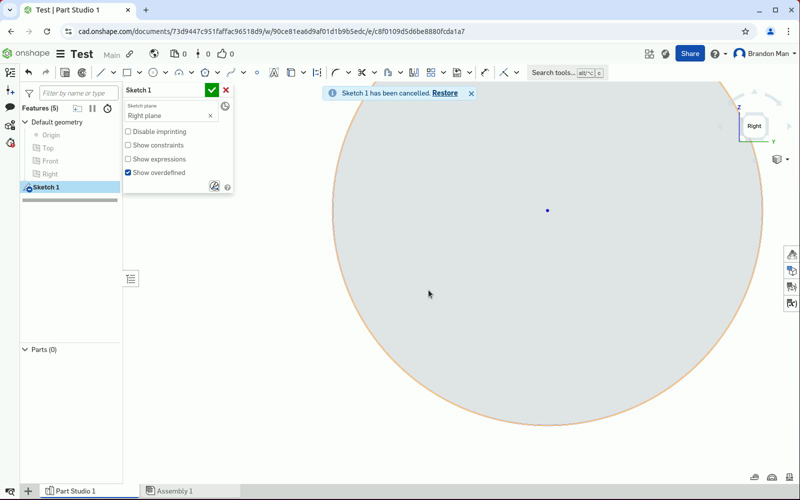
scroll(-6)
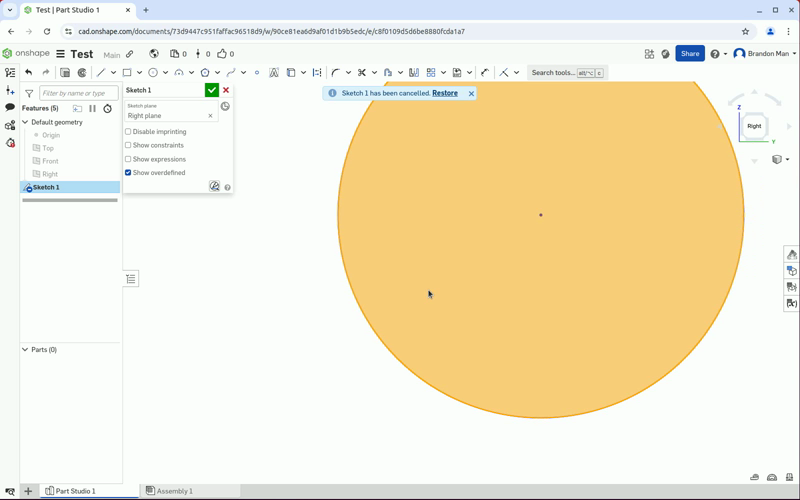
scroll(-6)
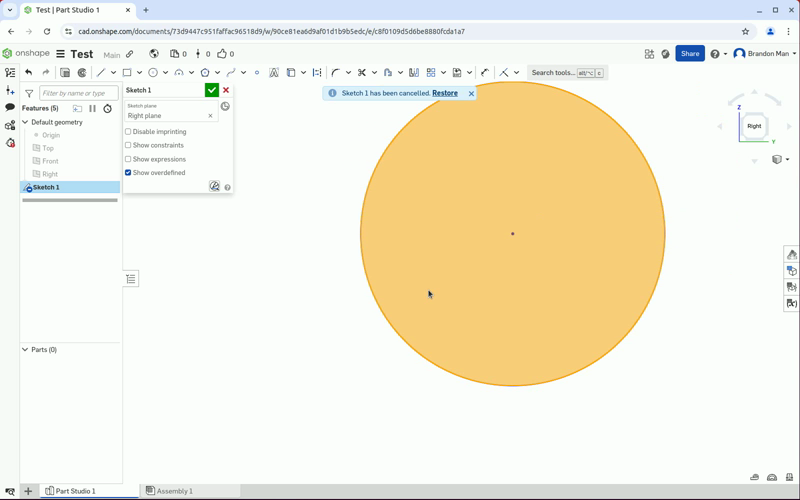
scroll(-6)
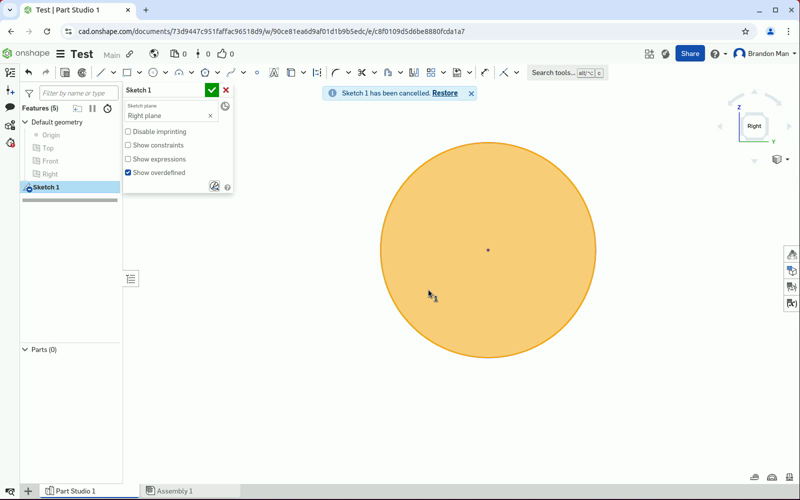
scroll(-6)
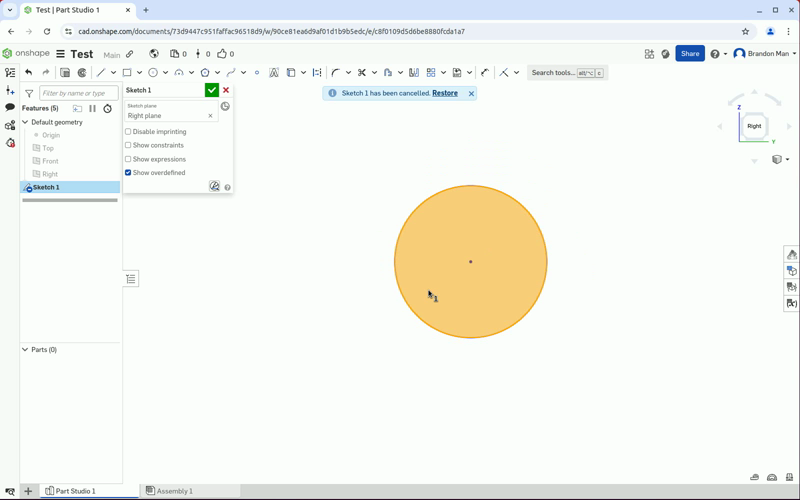
scroll(-6)
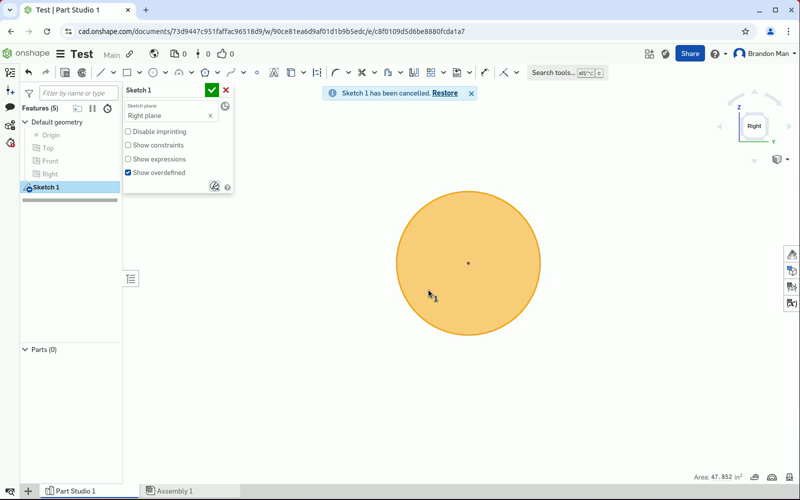
scroll(-6)
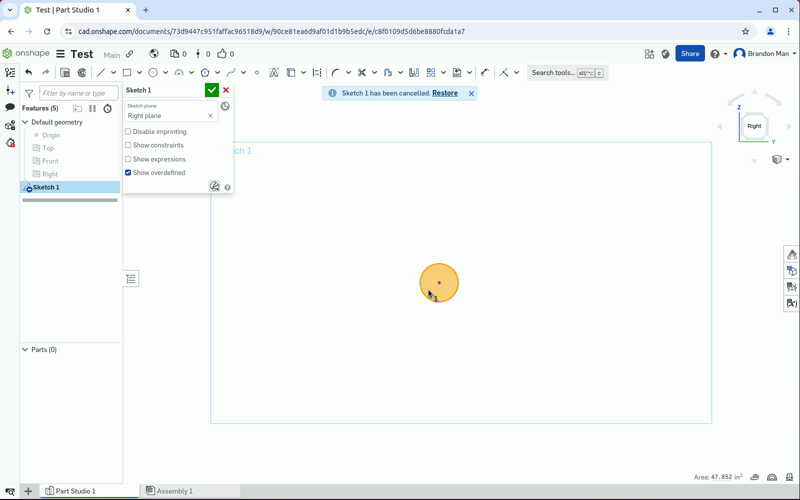
mouse_move(73, 352)
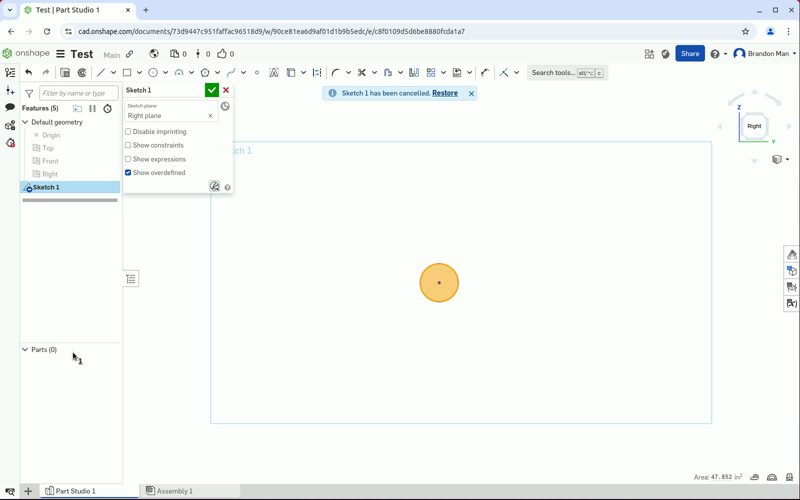
key(shift+y)
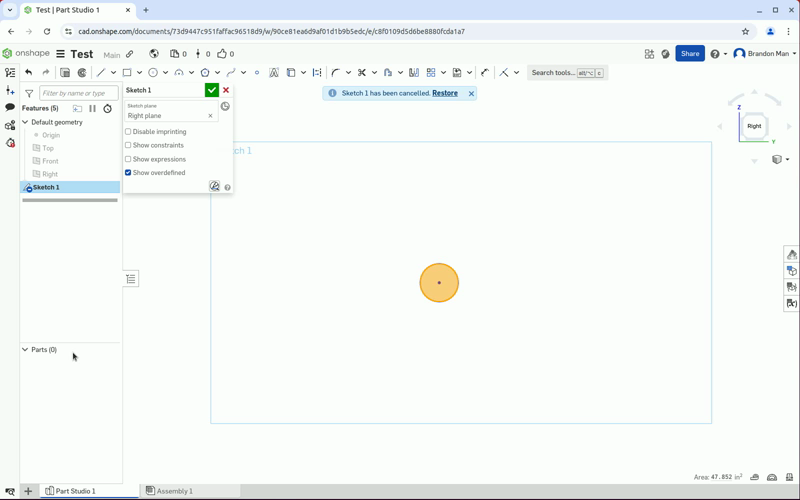
key(shift+e)
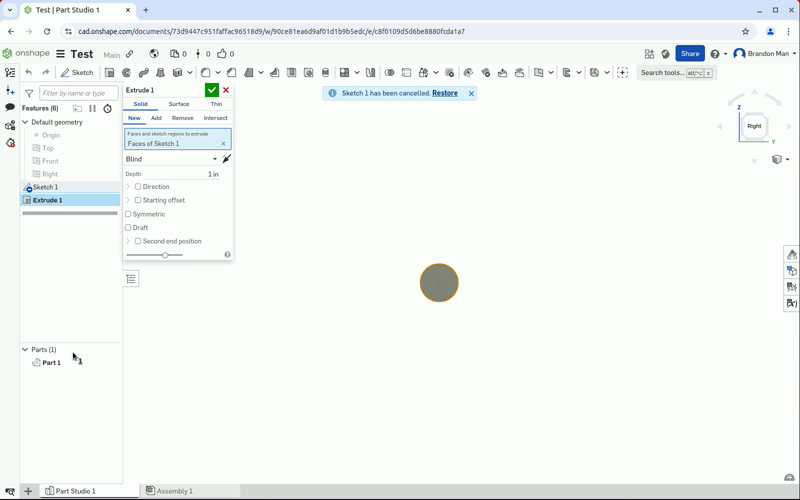
mouse_move(143, 106)
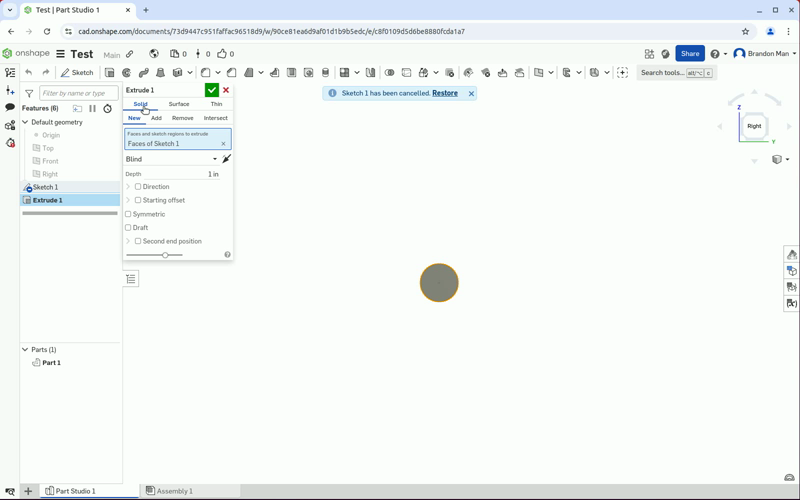
click(143, 106)
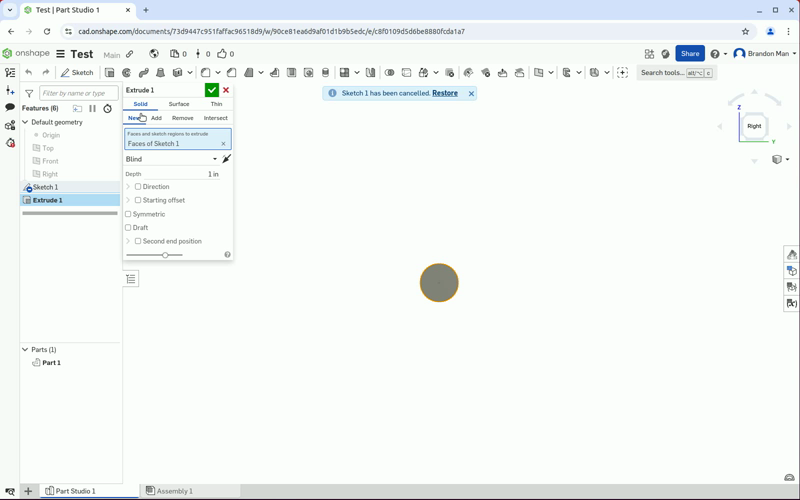
mouse_move(137, 120)
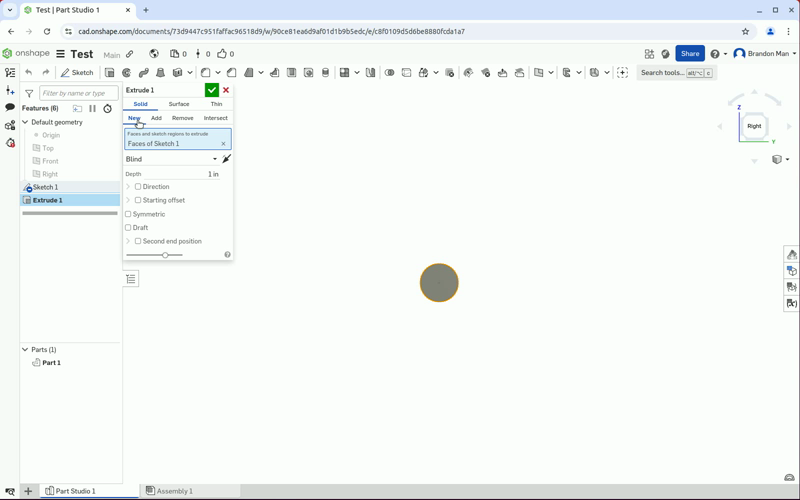
click(137, 120)
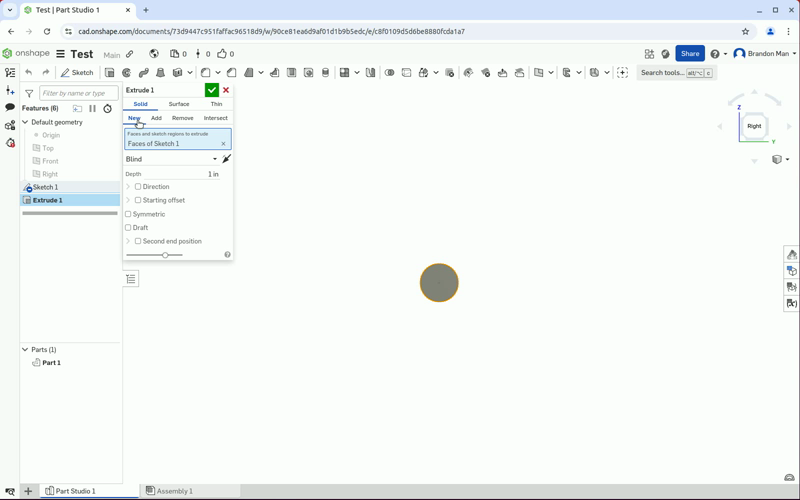
key(tab, 4)
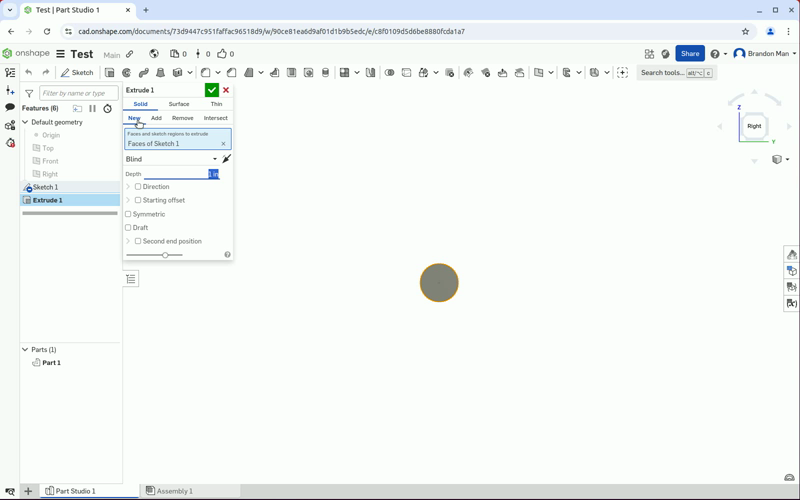
text(16.609)
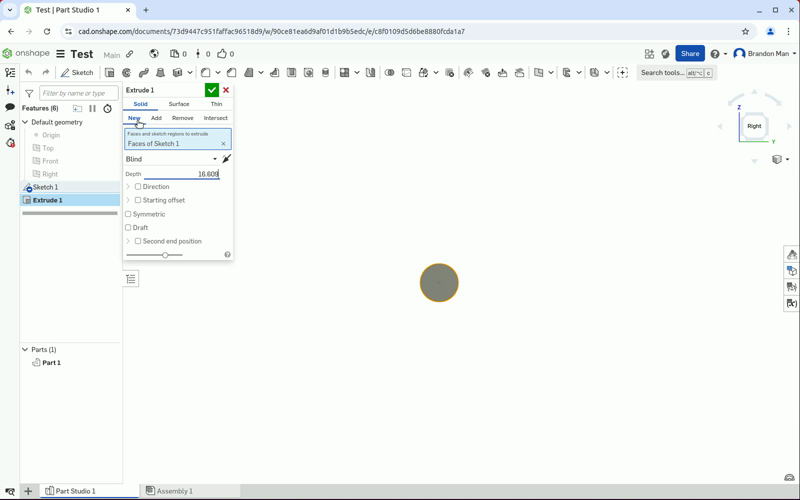
key(enter)
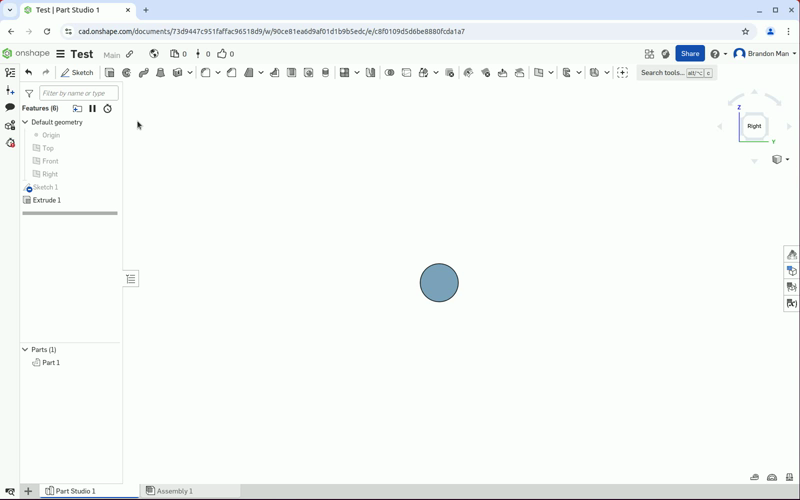
key(shift+h)
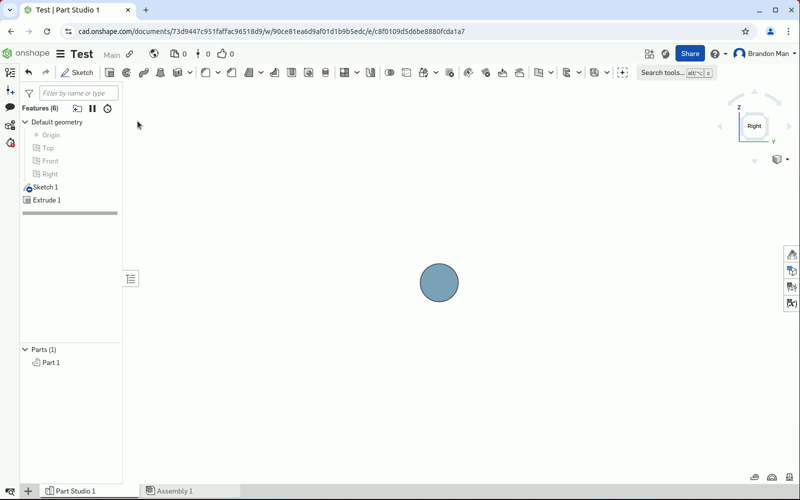
key(shift+h)
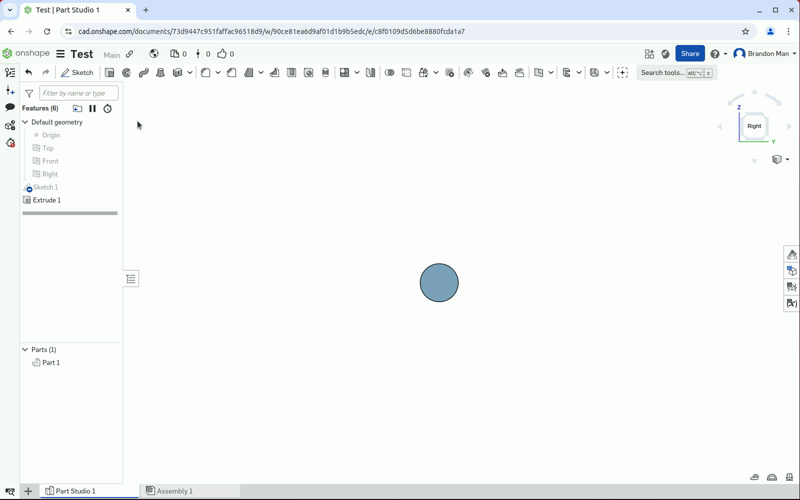
mouse_move(73, 189)
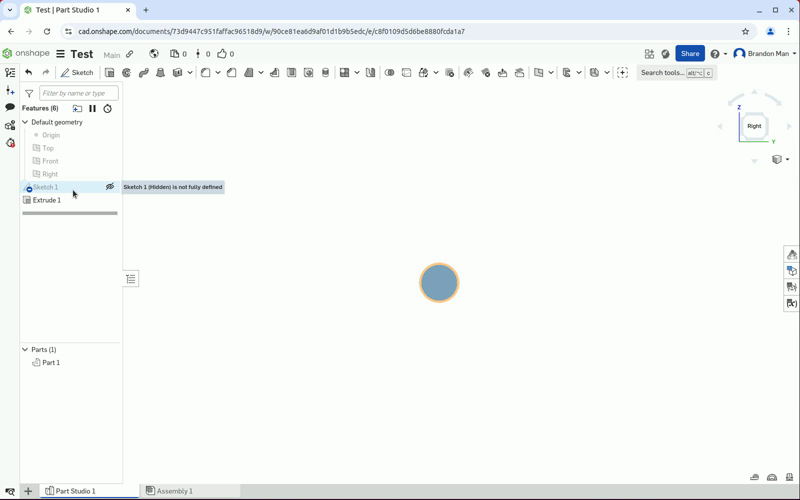
click(73, 189)
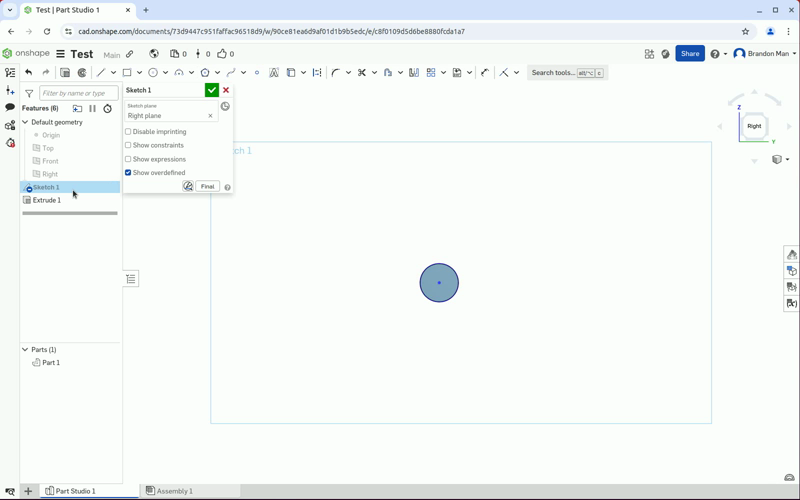
mouse_move(229, 92)
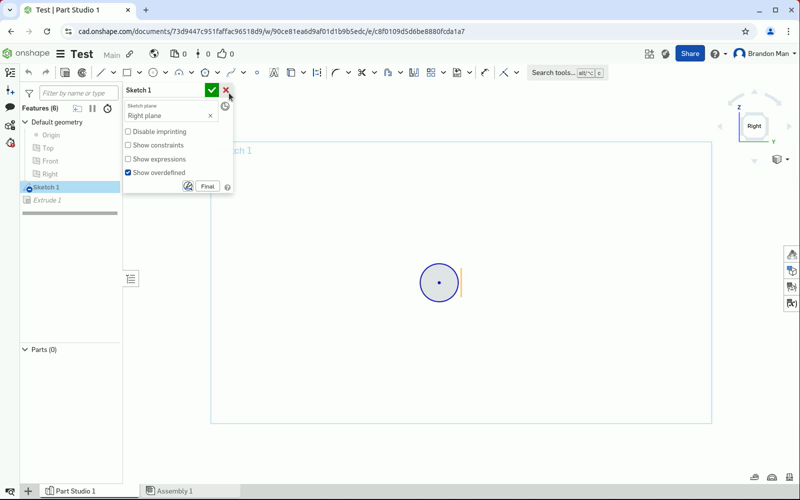
click(229, 92)
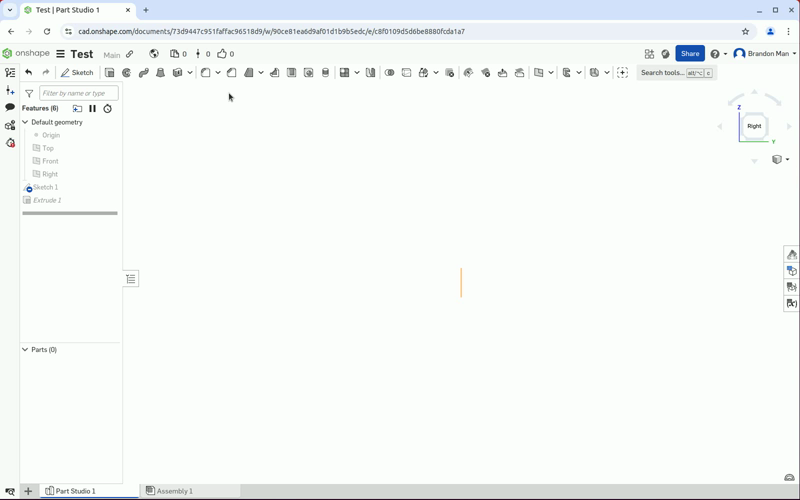
mouse_move(73, 352)
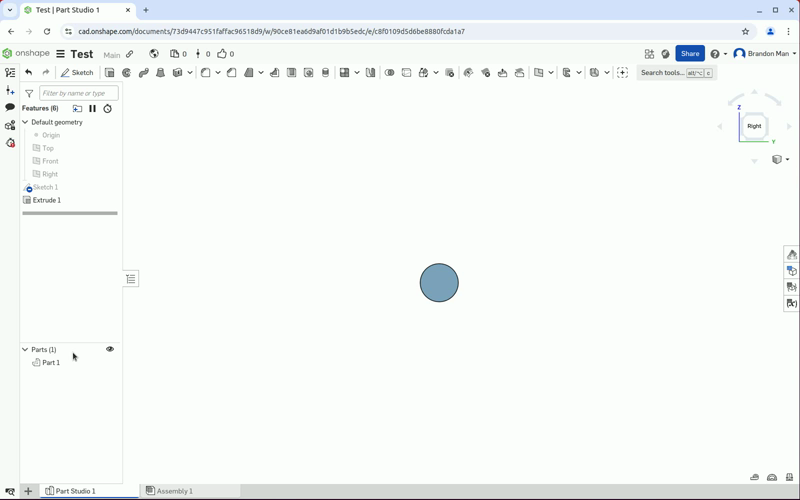
key(y)
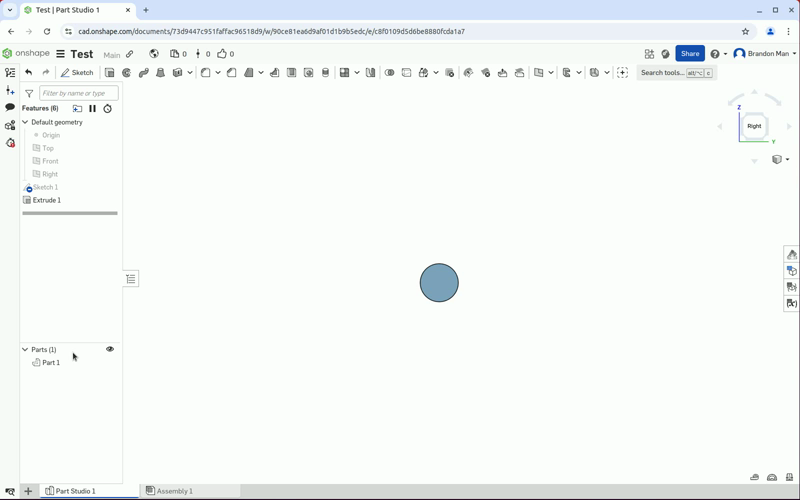
key(shift+p)
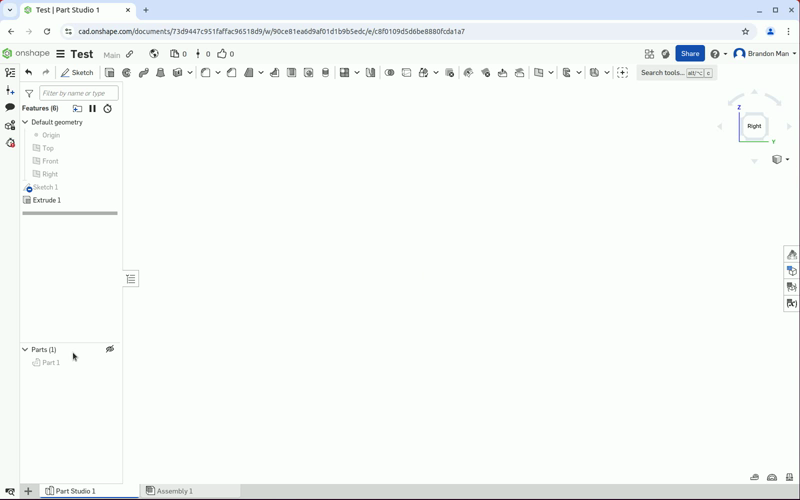
key(space)
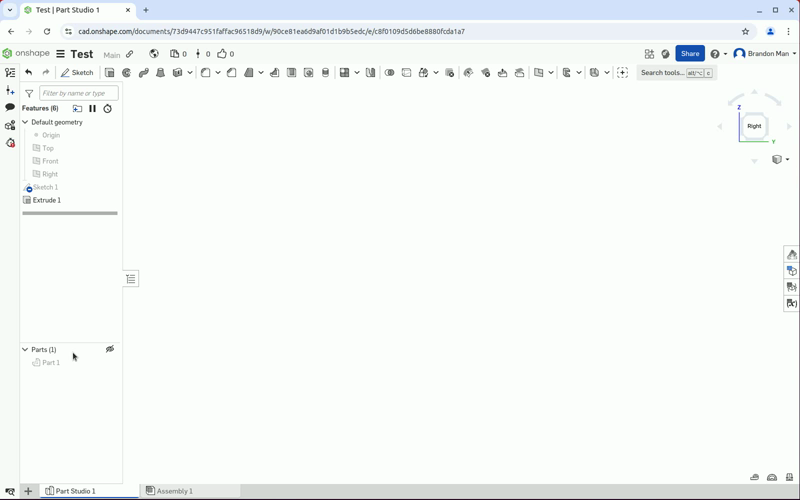
key_down(shift)
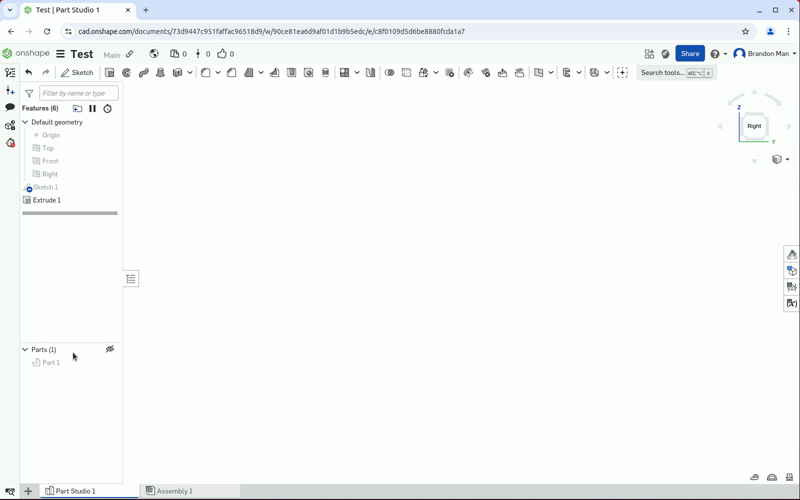
key(right)
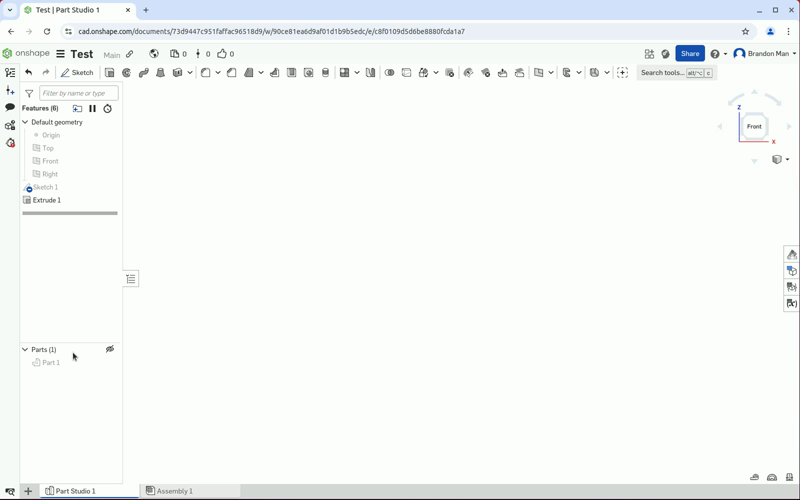
key_up(shift)
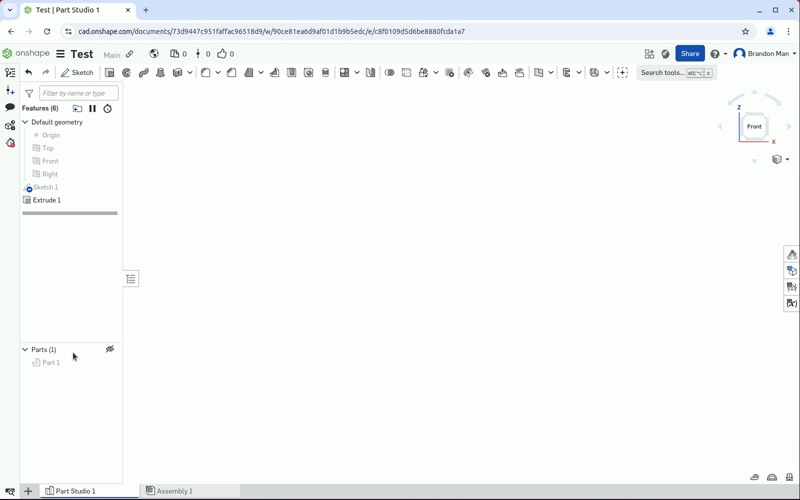
mouse_move(73, 352)
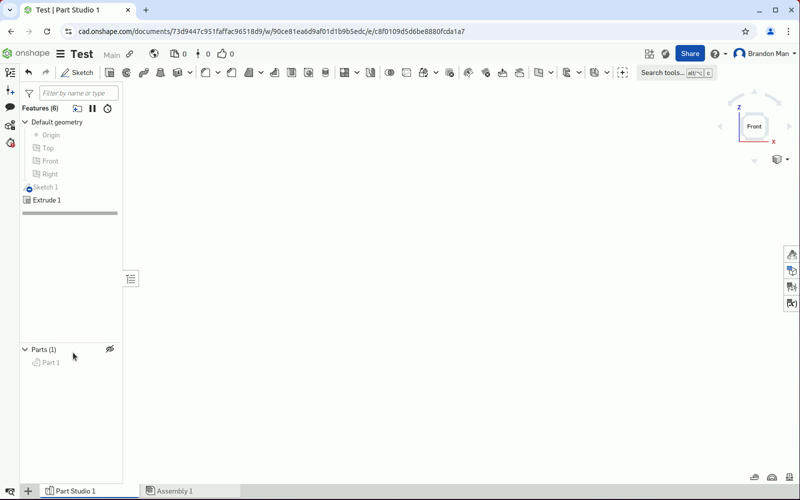
key(shift+y)
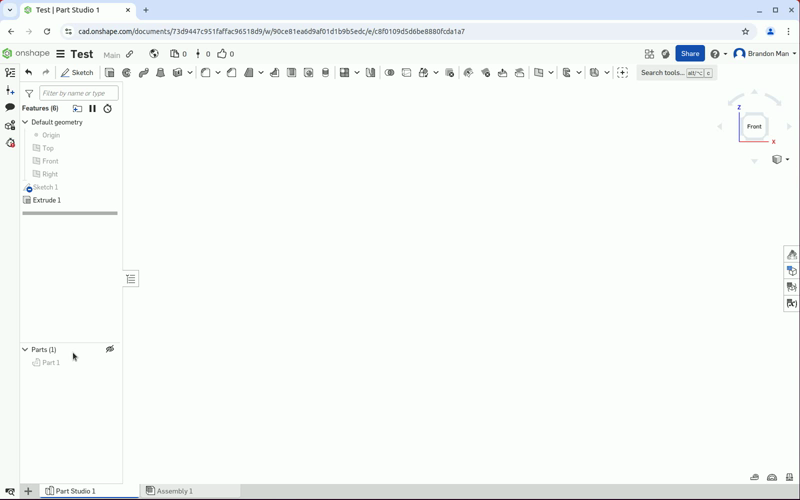
key(shift+s)
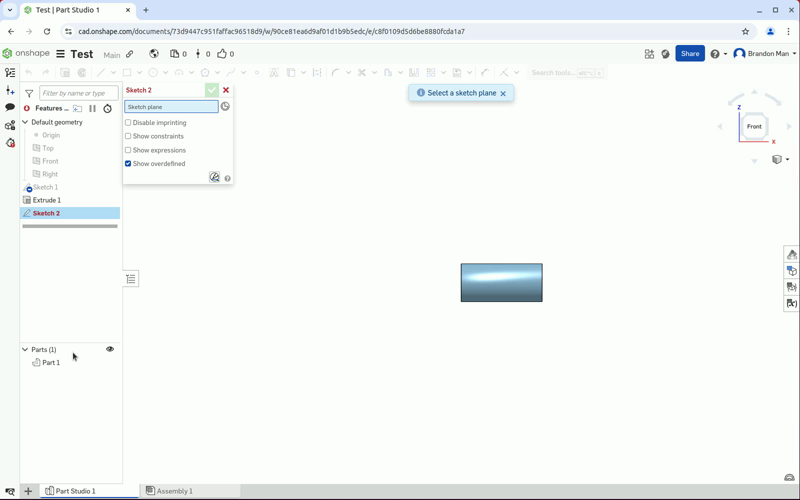
mouse_move(73, 163)
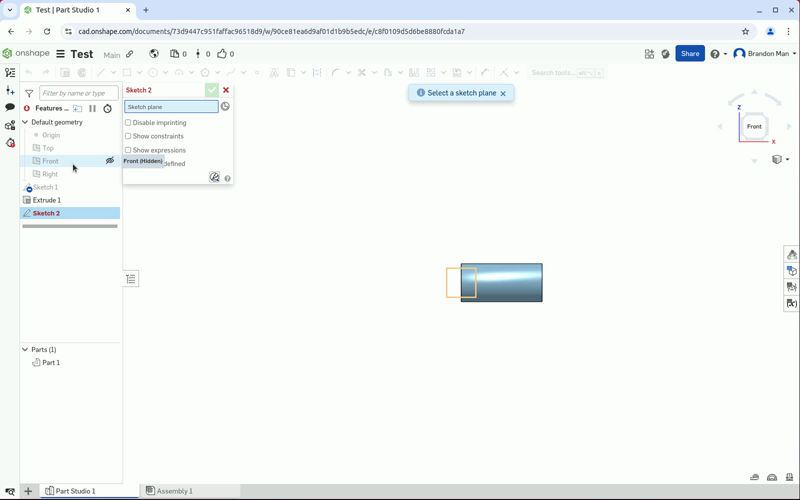
click(73, 163)
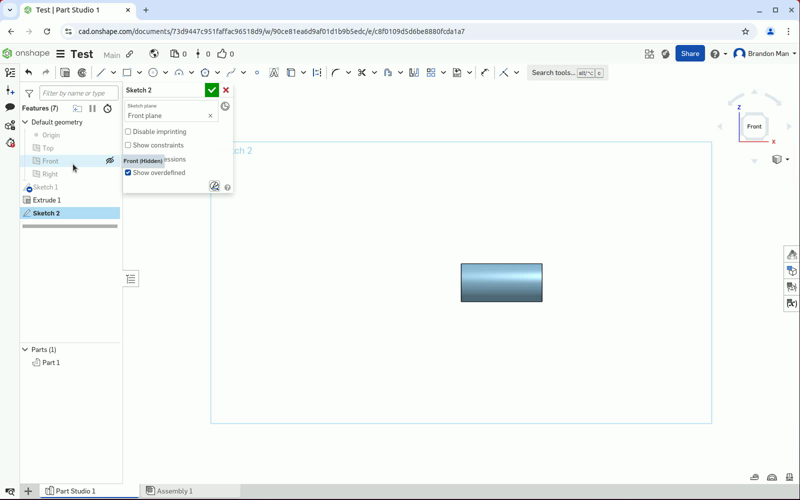
mouse_move(73, 352)
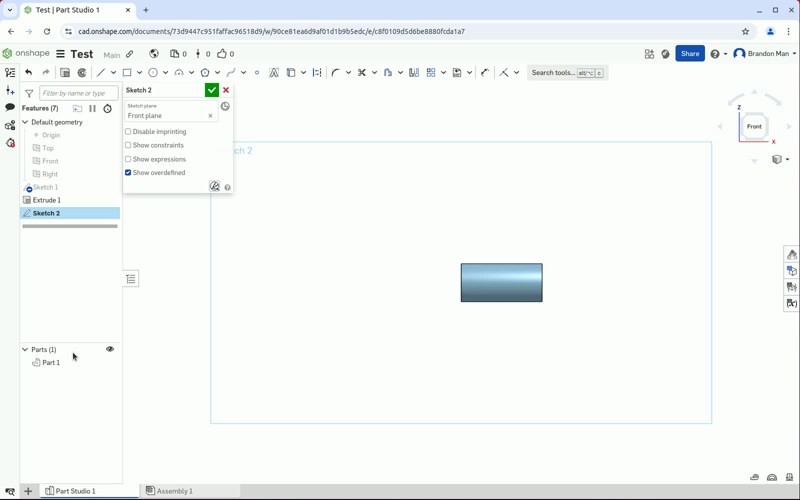
key(y)
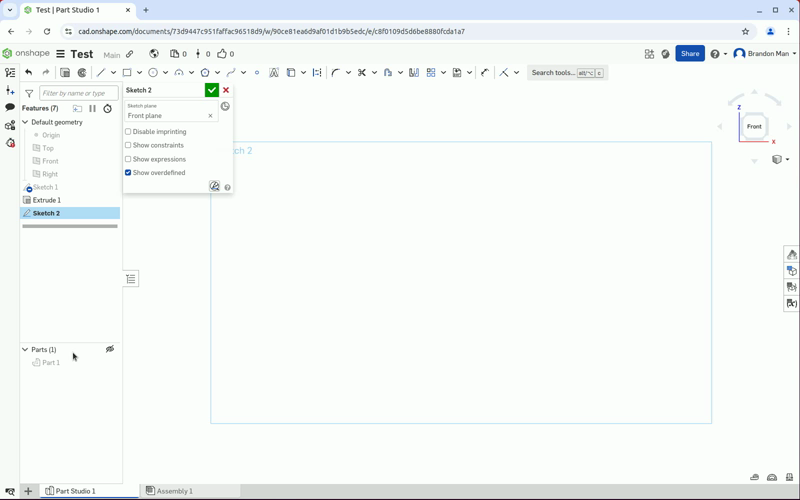
key(c)
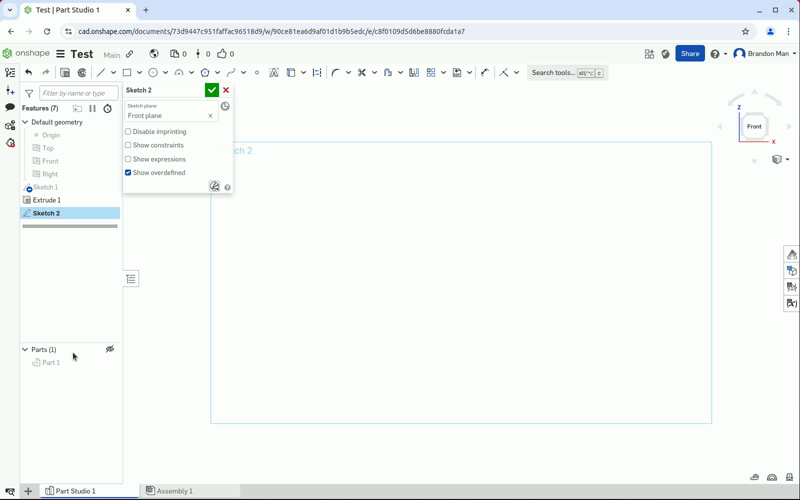
key_down(shift)
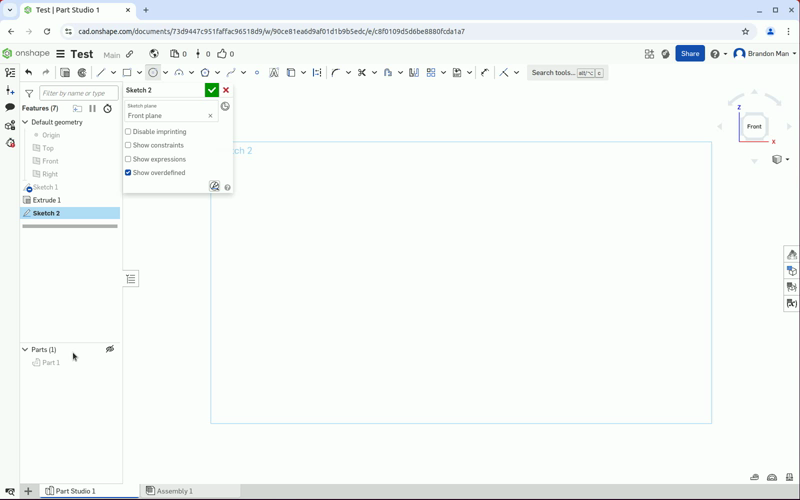
mouse_move(484, 282)
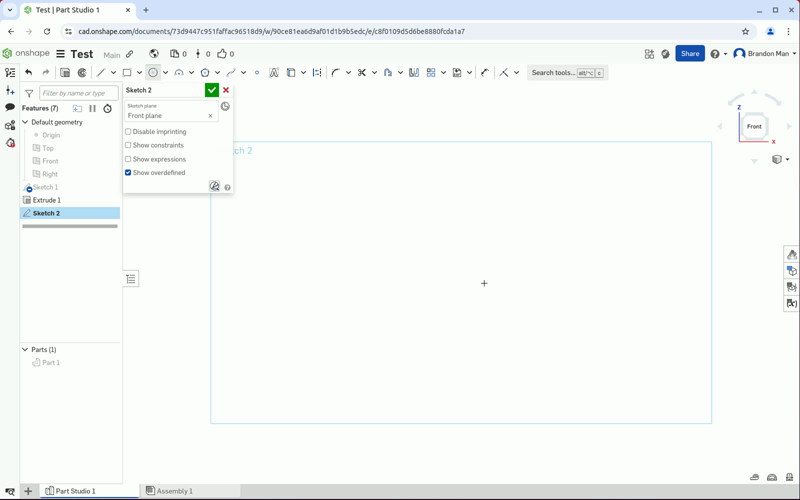
click(484, 282)
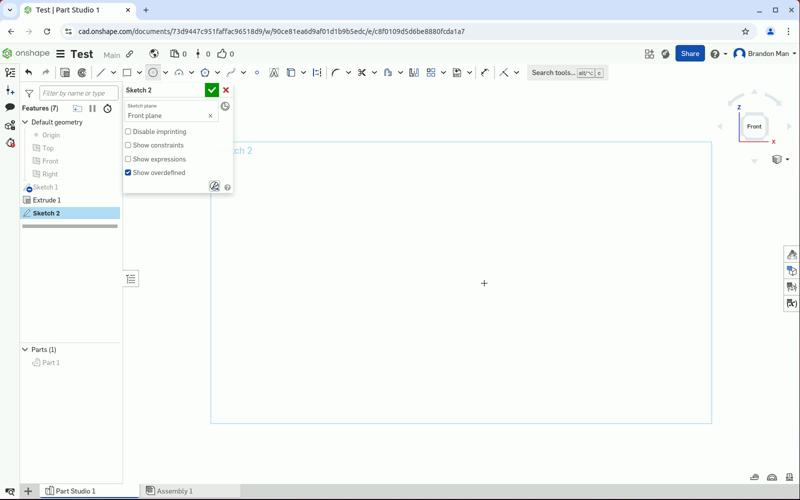
key_up(shift)
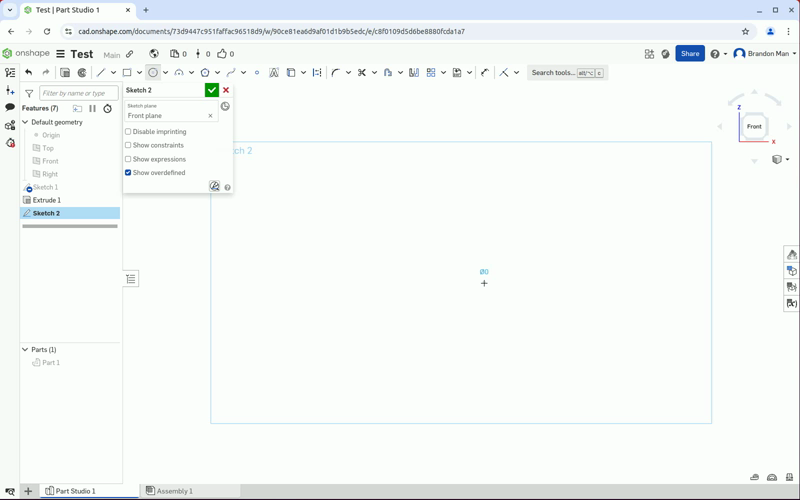
mouse_move(502, 282)
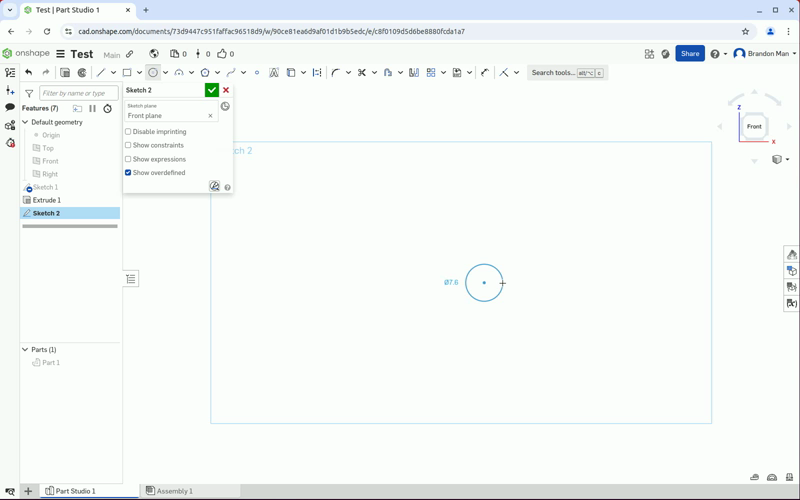
click(502, 282)
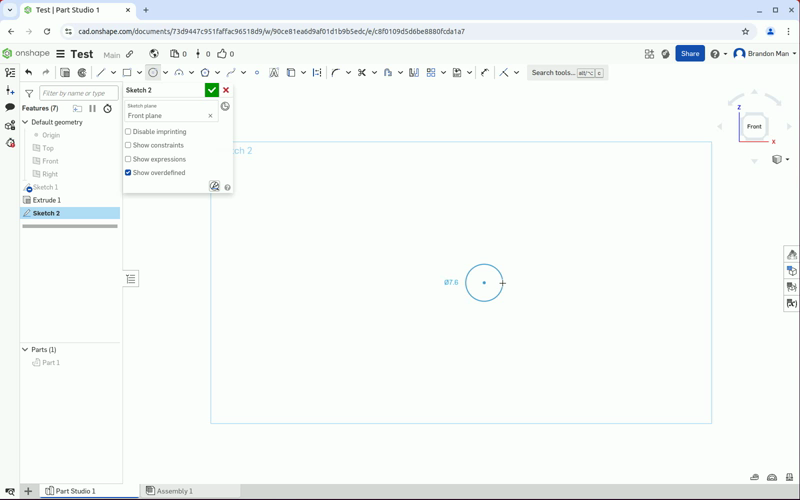
key(esc)
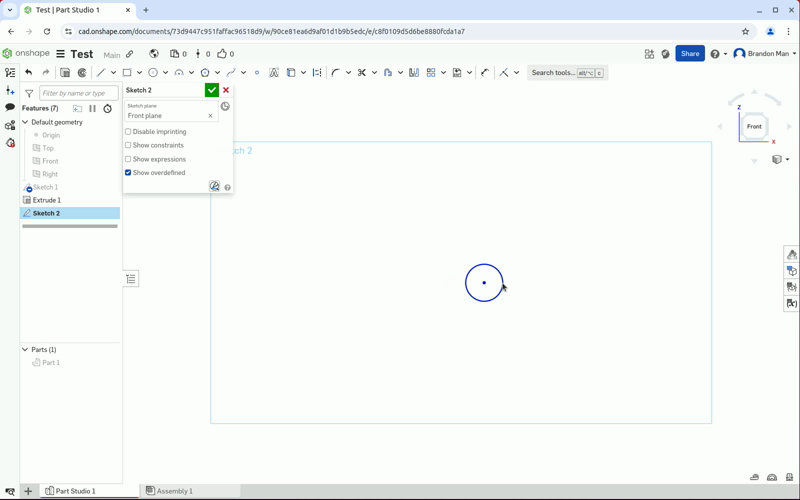
mouse_move(488, 282)
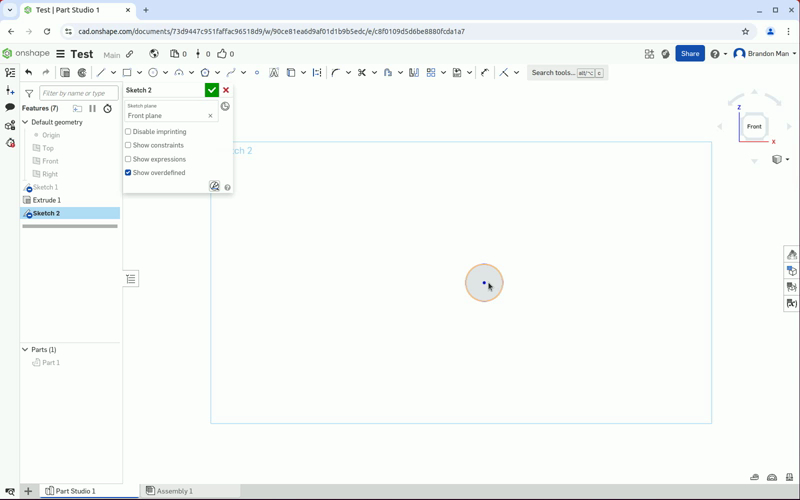
scroll(6)
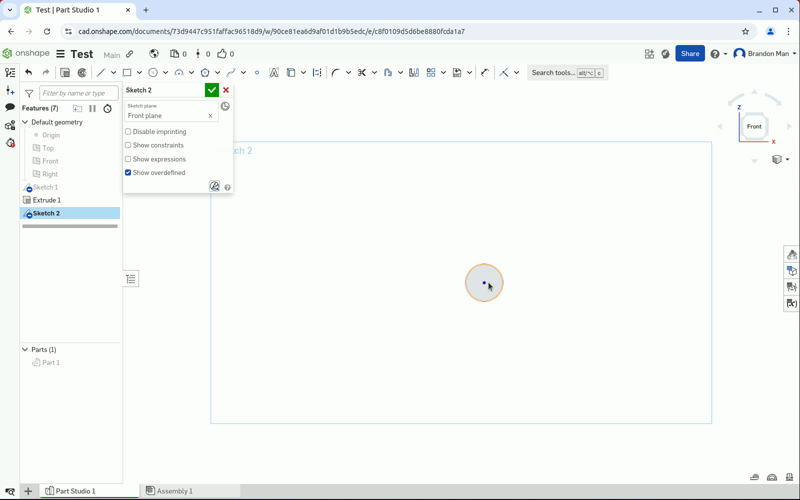
scroll(6)
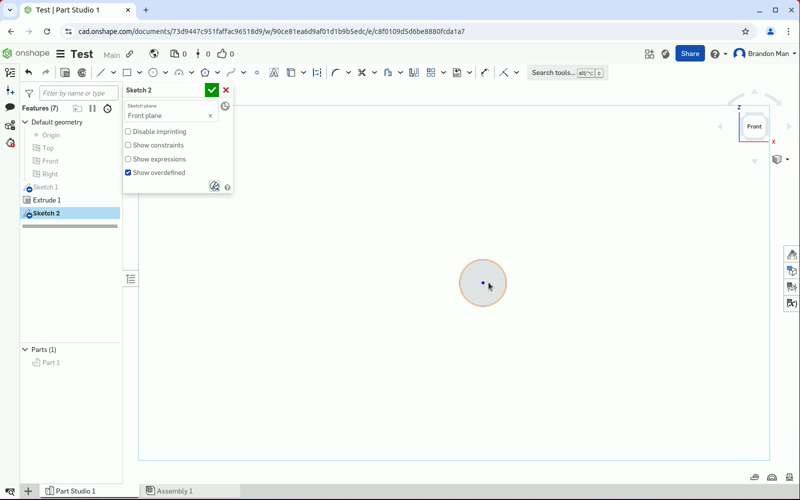
scroll(6)
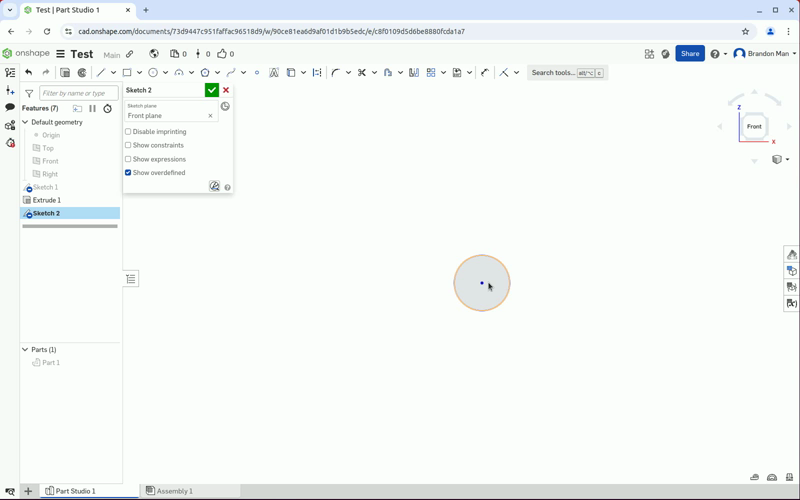
scroll(6)
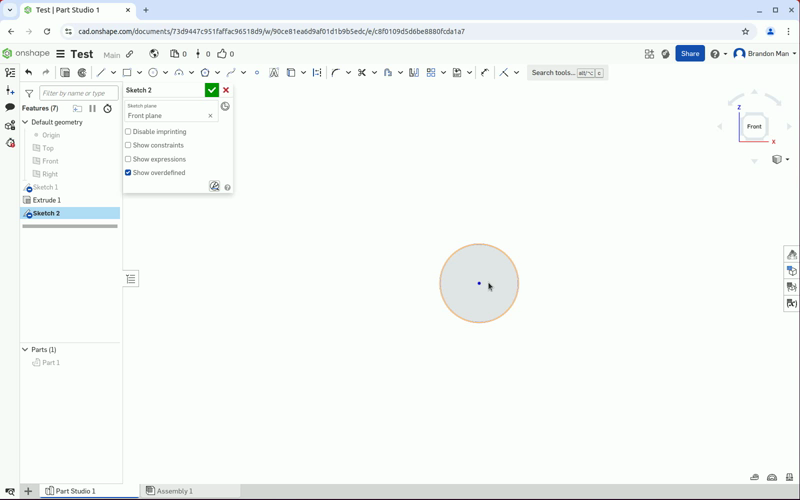
scroll(6)
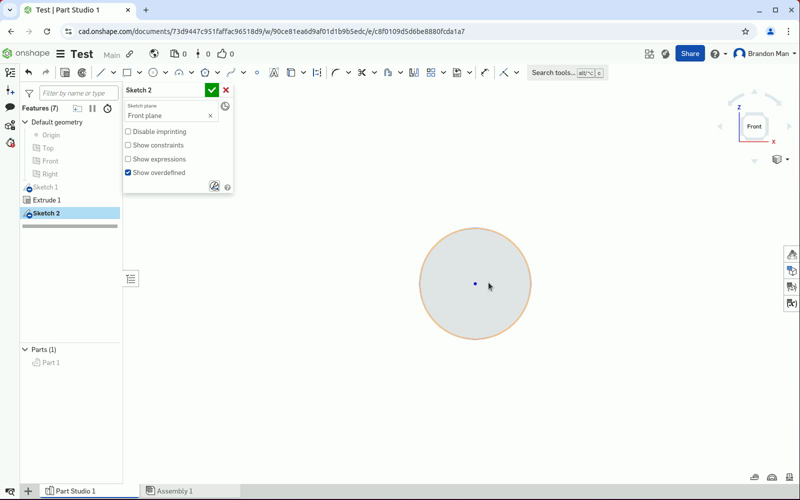
scroll(6)
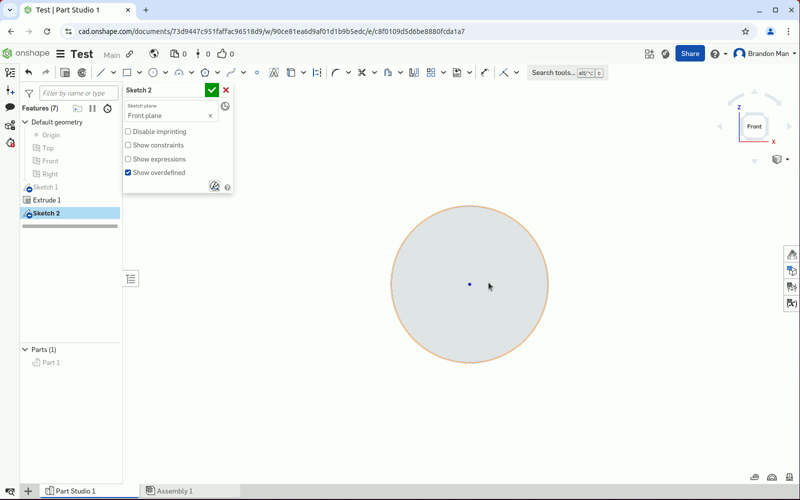
scroll(6)
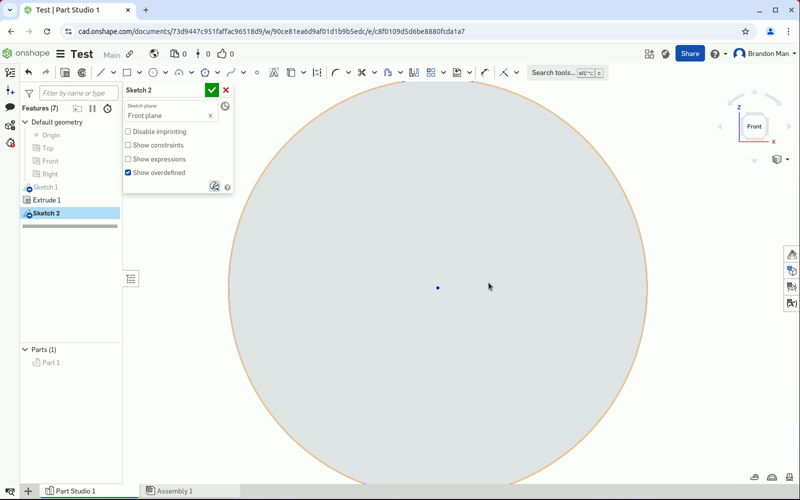
click(488, 282)
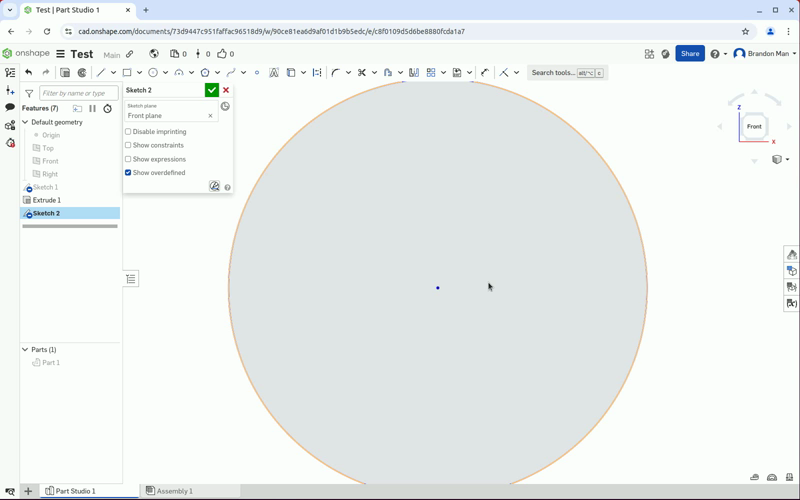
scroll(-6)
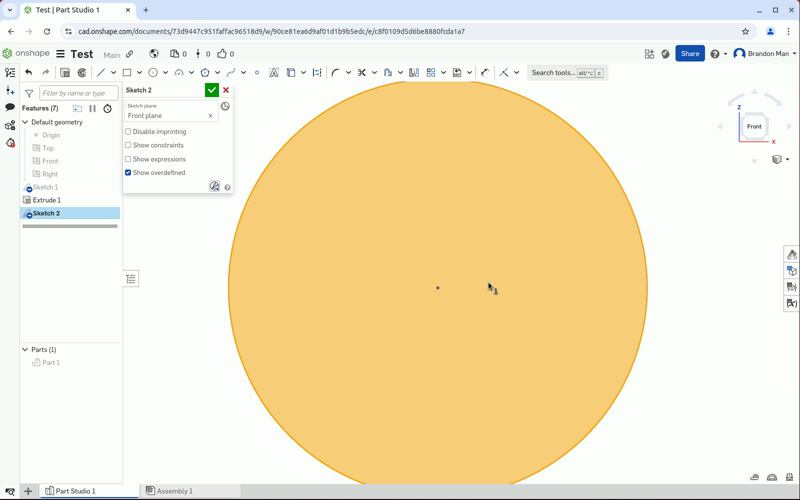
scroll(-6)
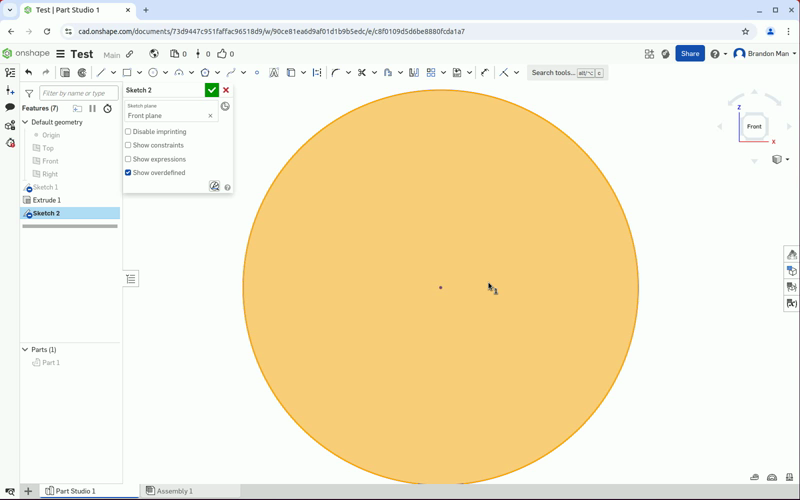
scroll(-6)
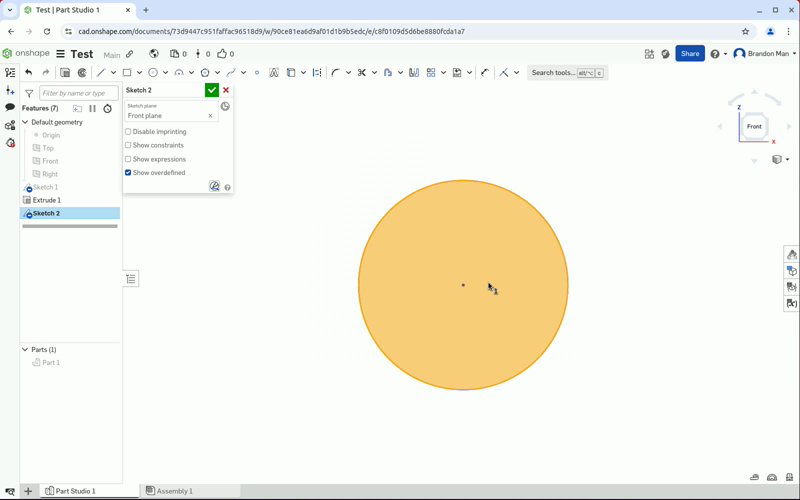
scroll(-6)
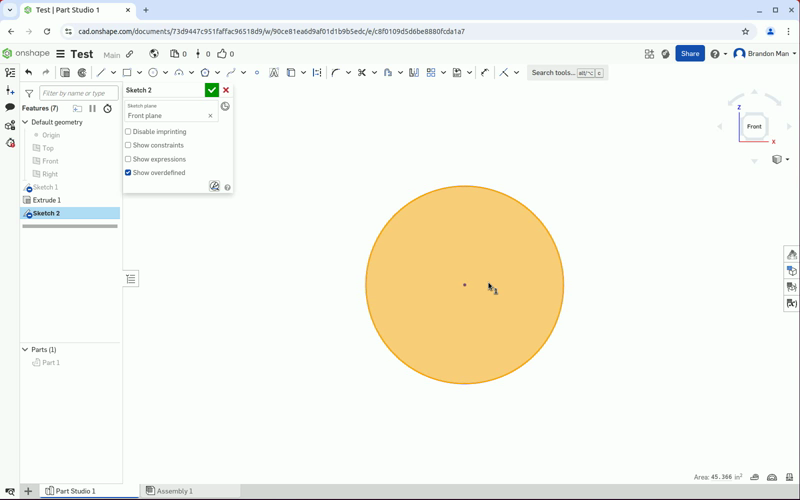
scroll(-6)
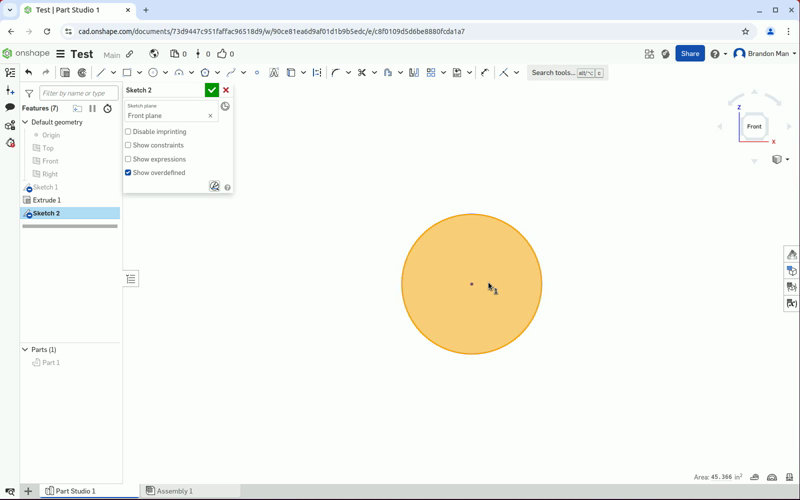
scroll(-6)
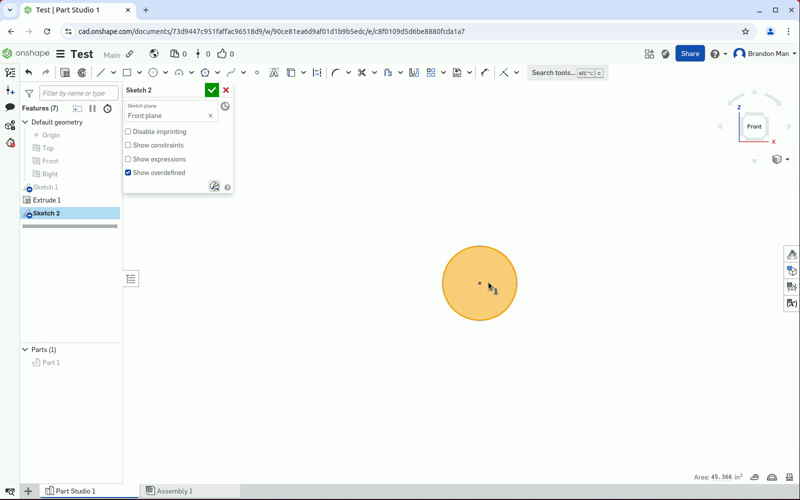
scroll(-6)
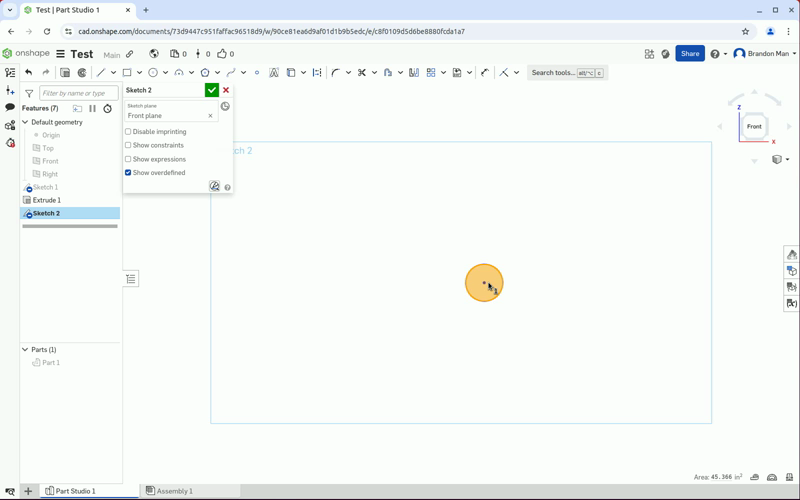
mouse_move(73, 352)
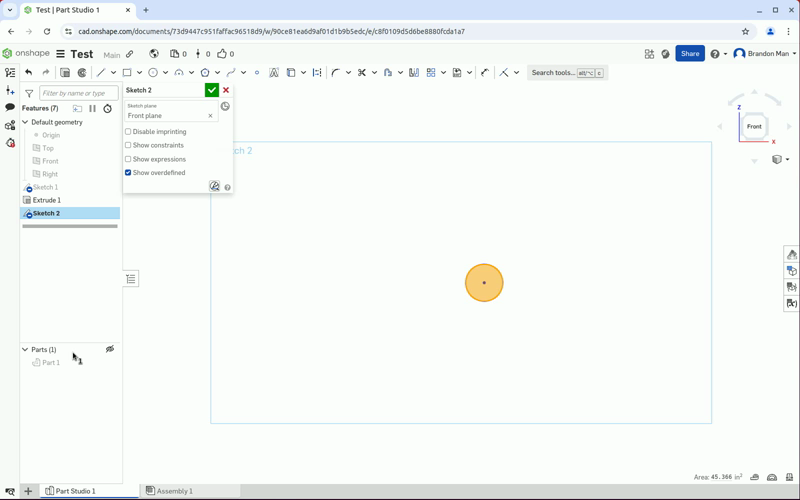
key(shift+y)
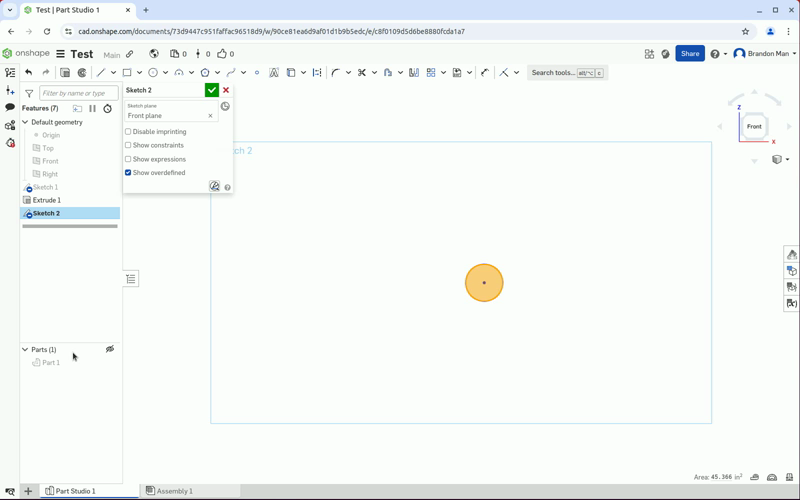
key(shift+e)
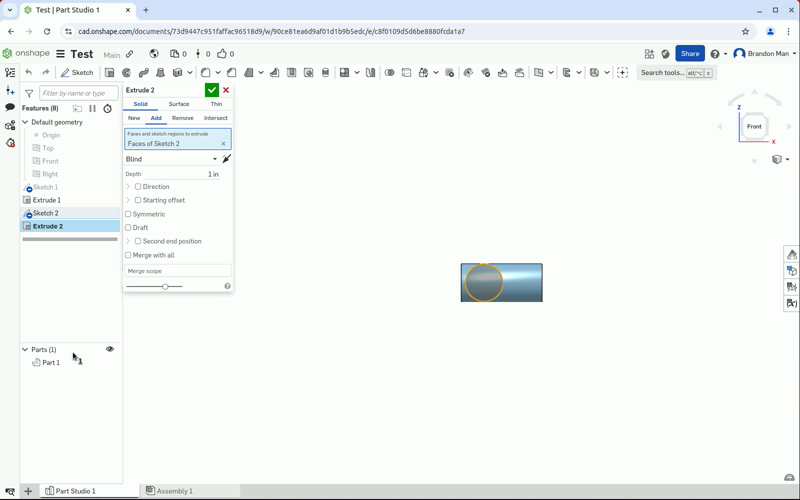
mouse_move(143, 106)
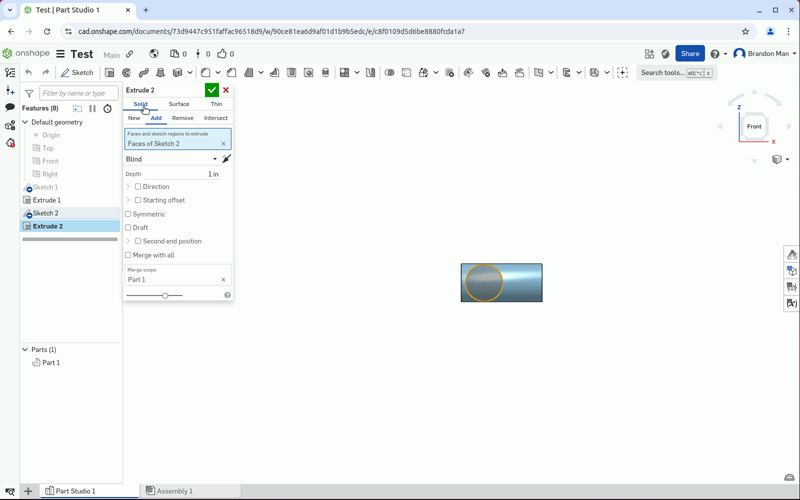
click(143, 106)
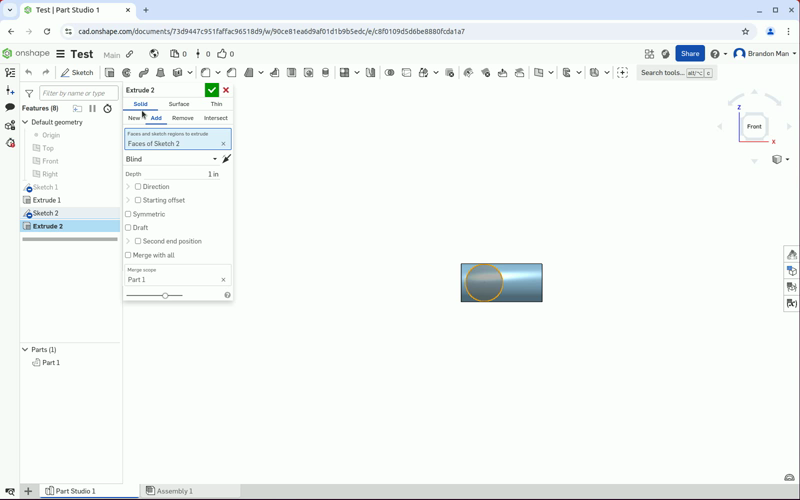
mouse_move(137, 120)
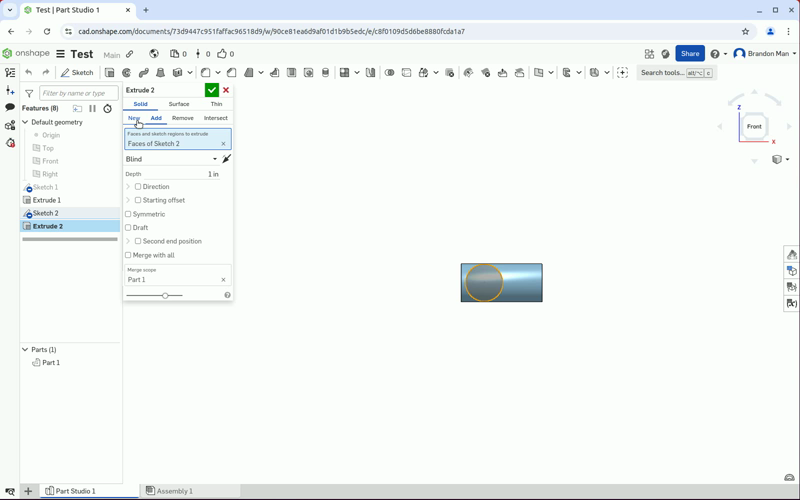
click(137, 120)
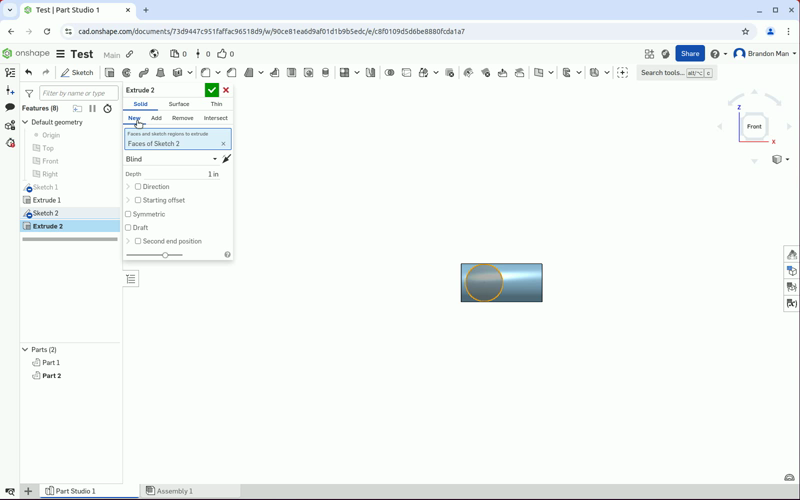
key(tab, 4)
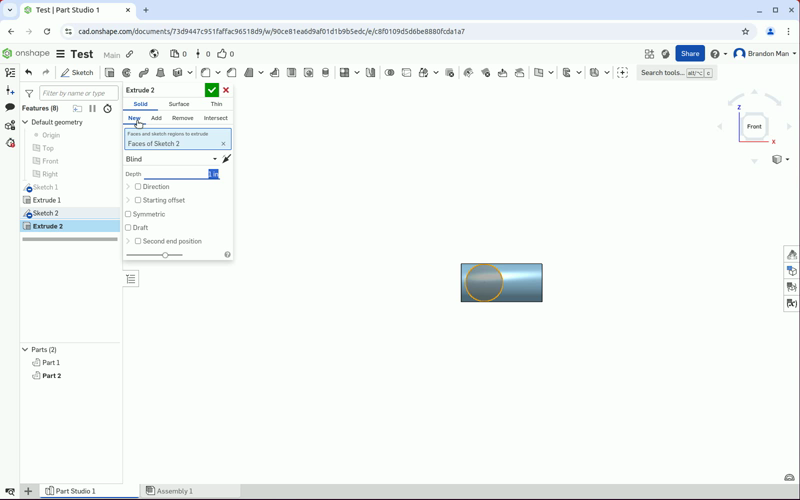
text(23.108)
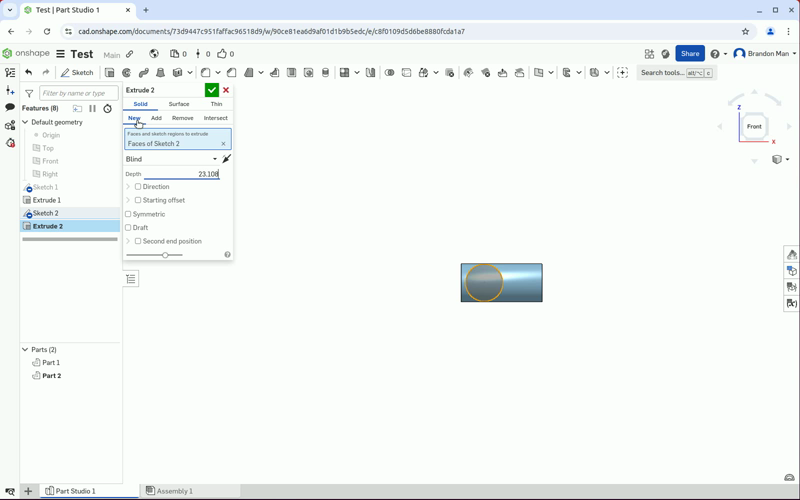
key(enter)
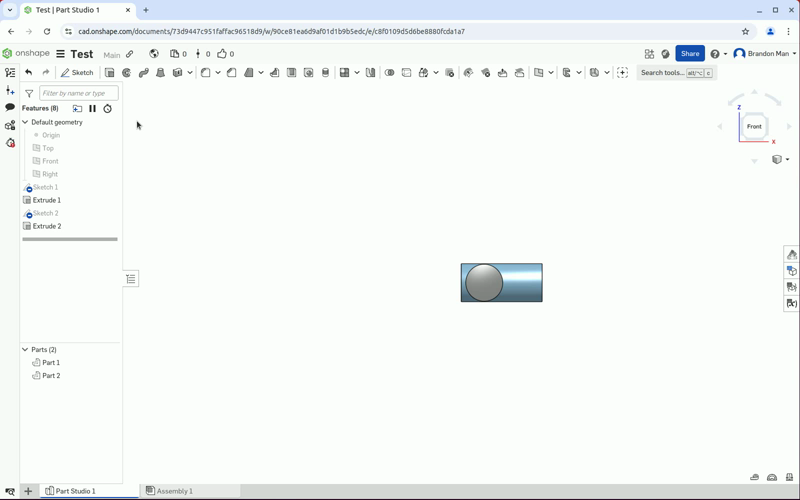
key(shift+h)
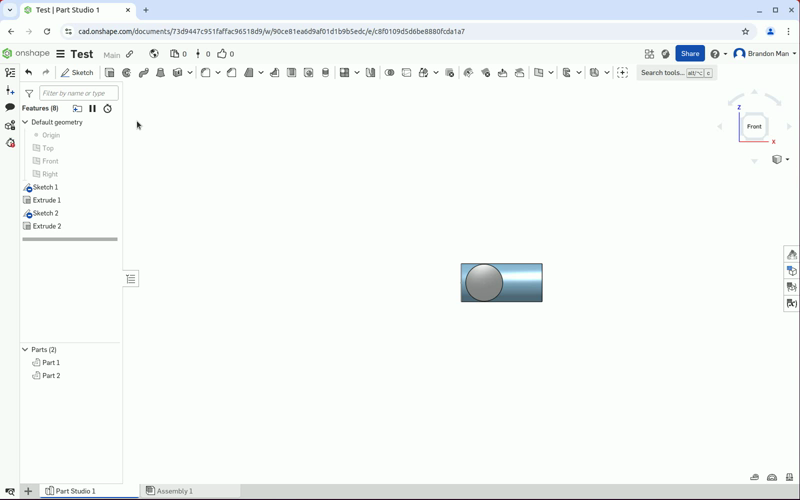
key(shift+h)
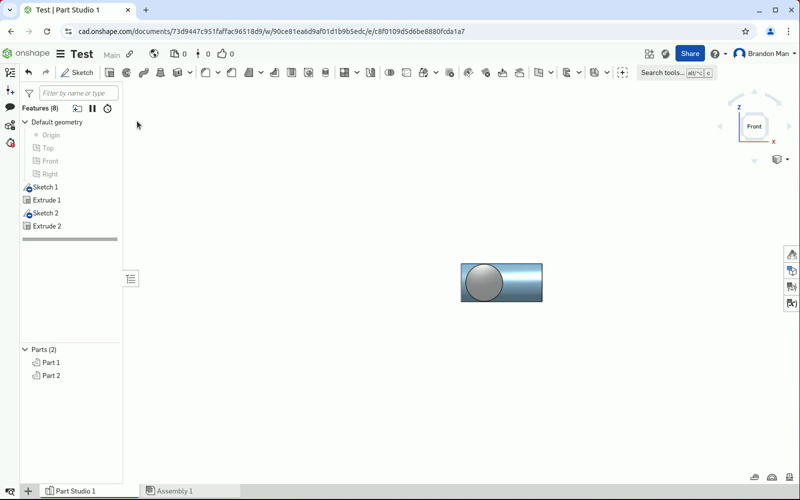
key(shift+7)
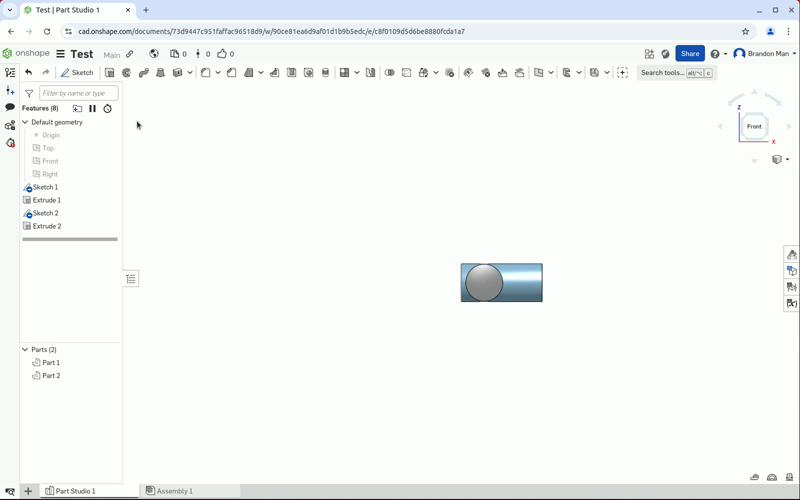
key(left, 2)
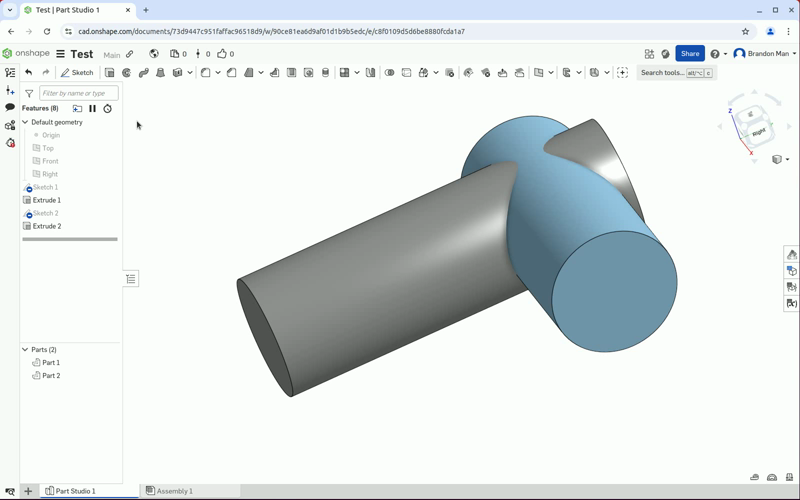
key(down, 2)
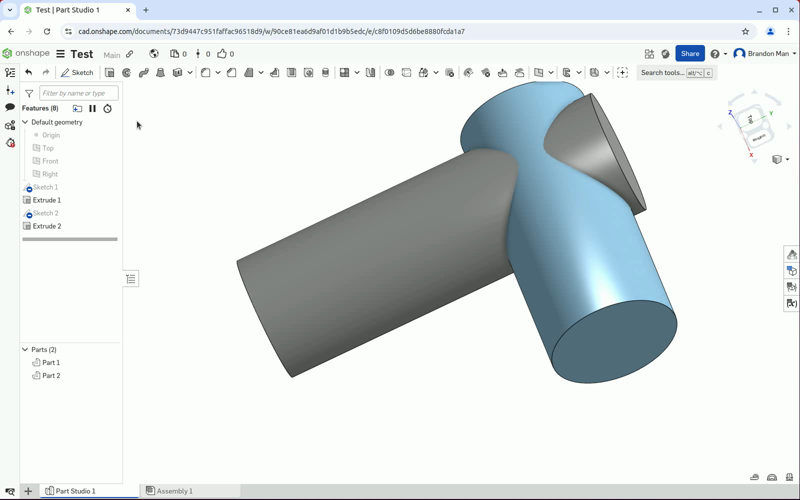
key(up, 2)
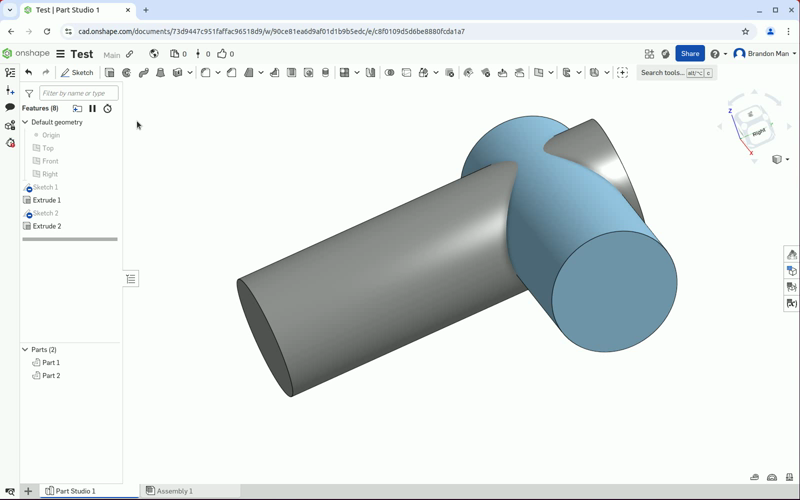
key(right, 2)
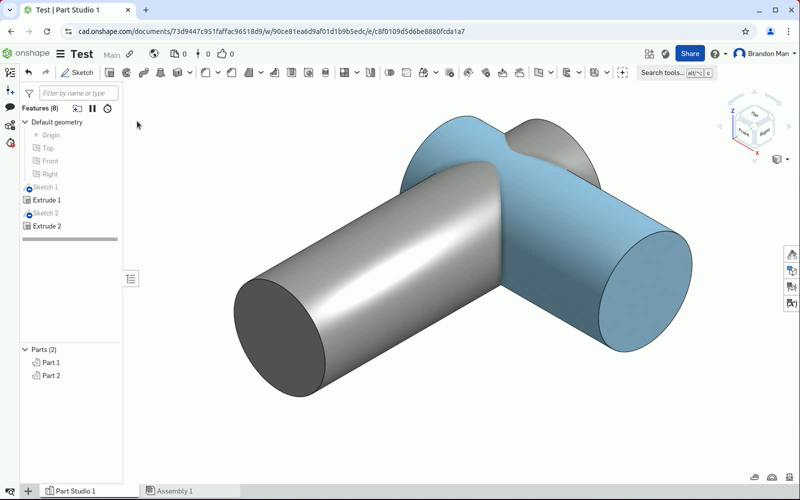
mouse_move(73, 189)
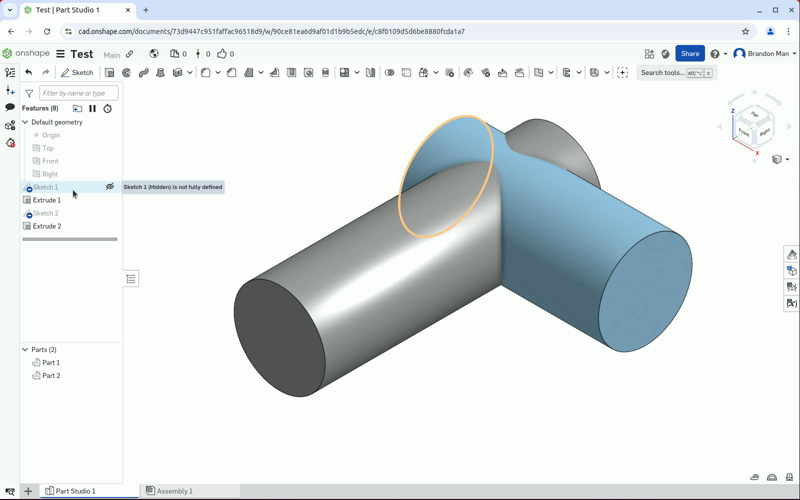
click(73, 189)